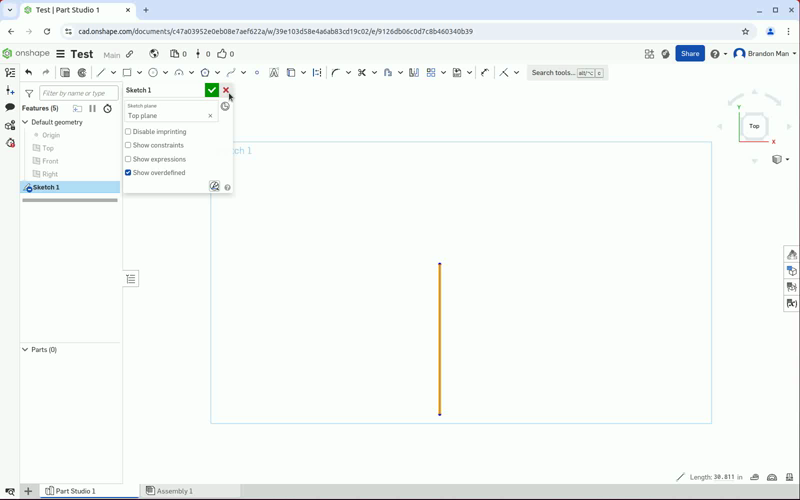
key(shift+h)
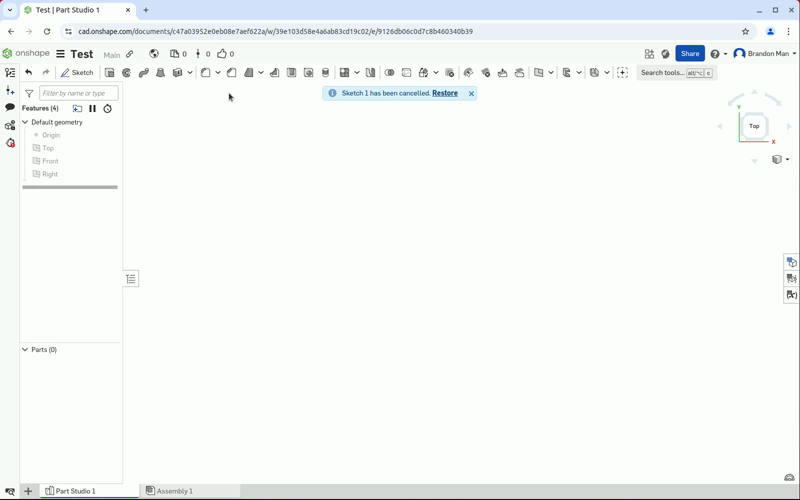
mouse_move(73, 352)
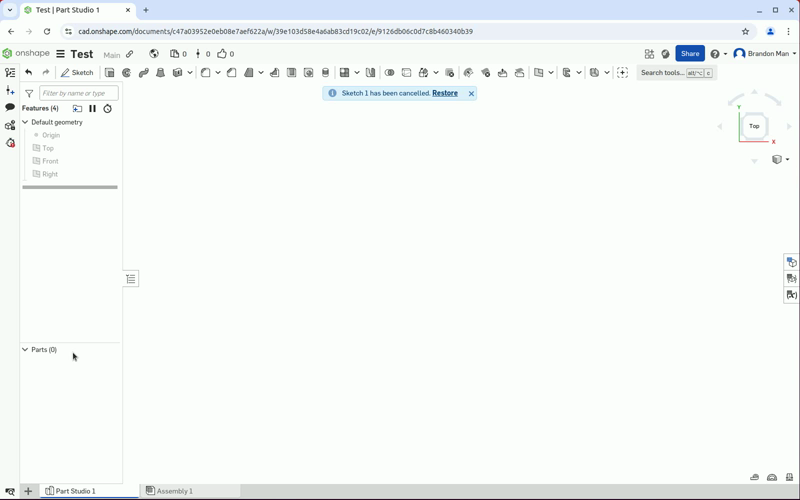
key(y)
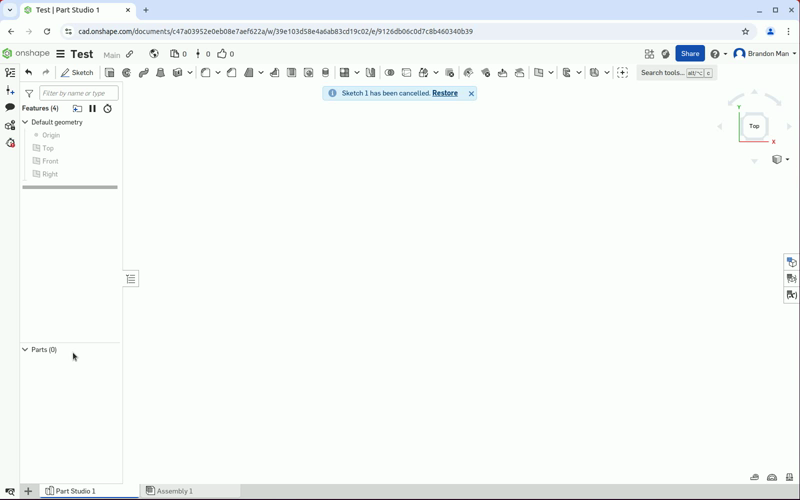
key(shift+p)
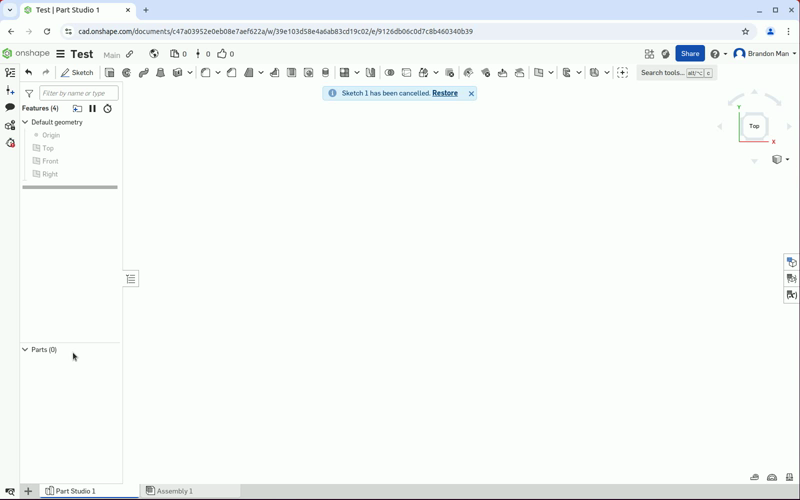
key(space)
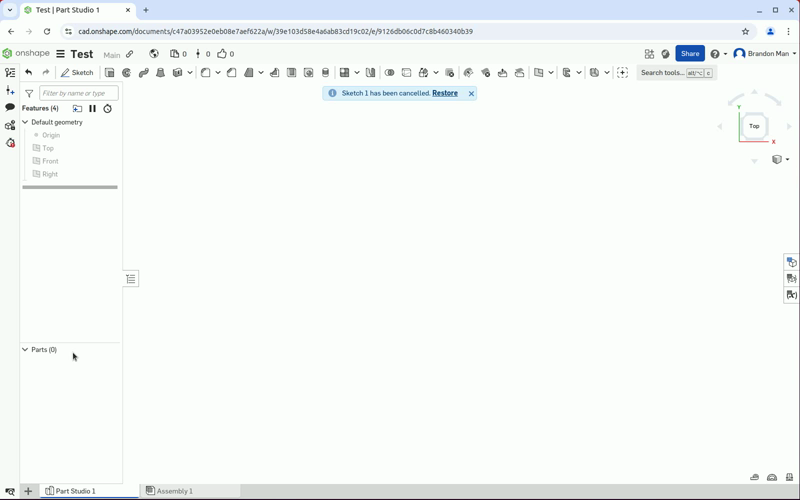
key_down(shift)
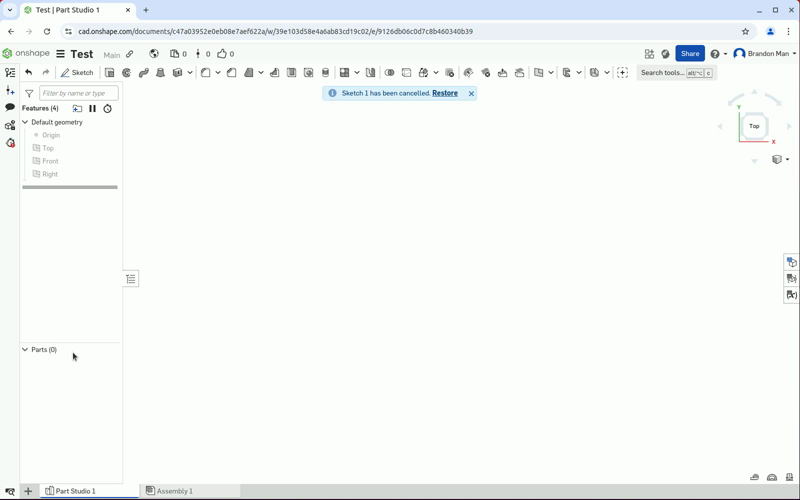
key(up)
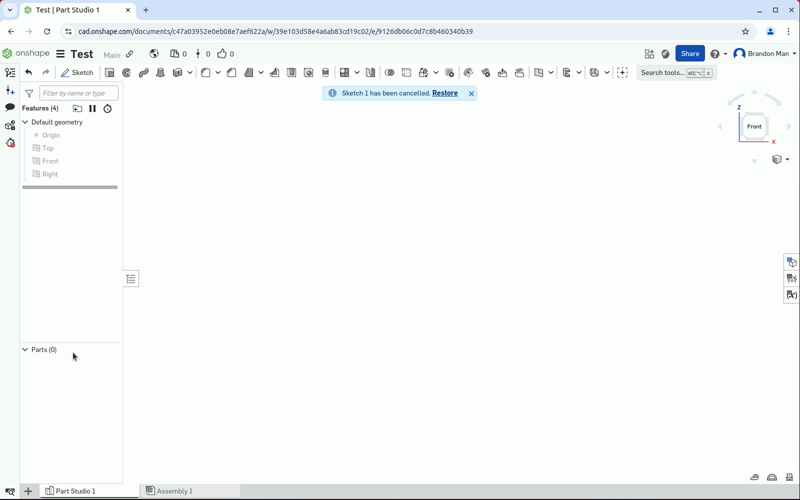
key_up(shift)
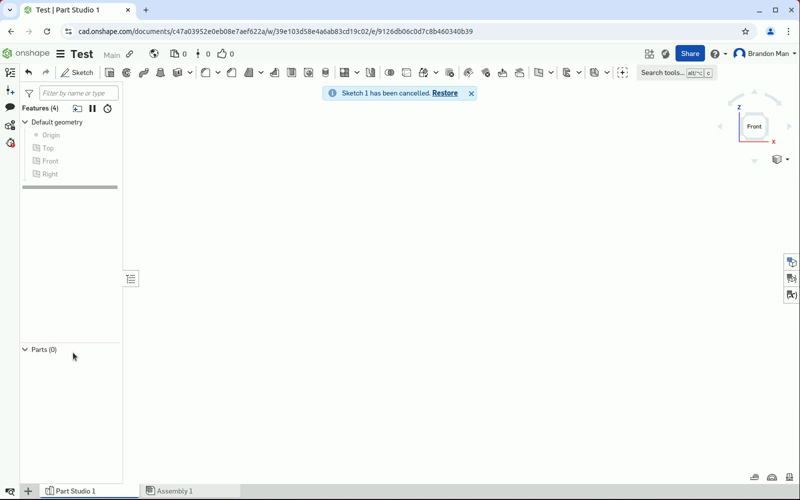
key(space)
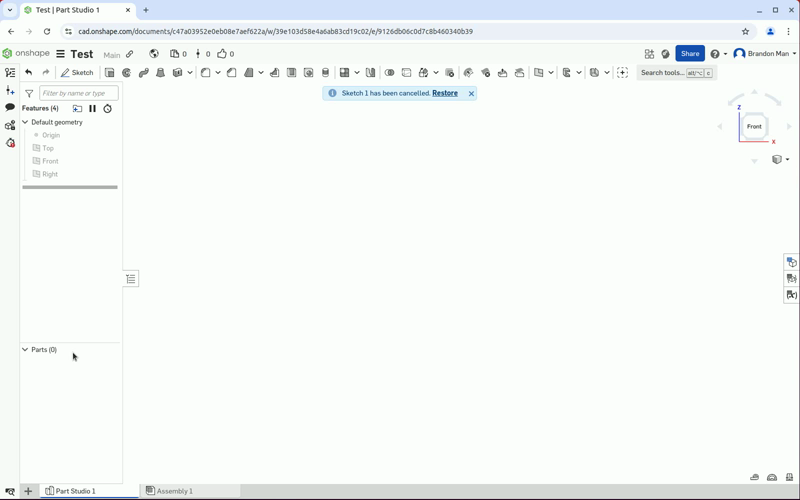
key_down(shift)
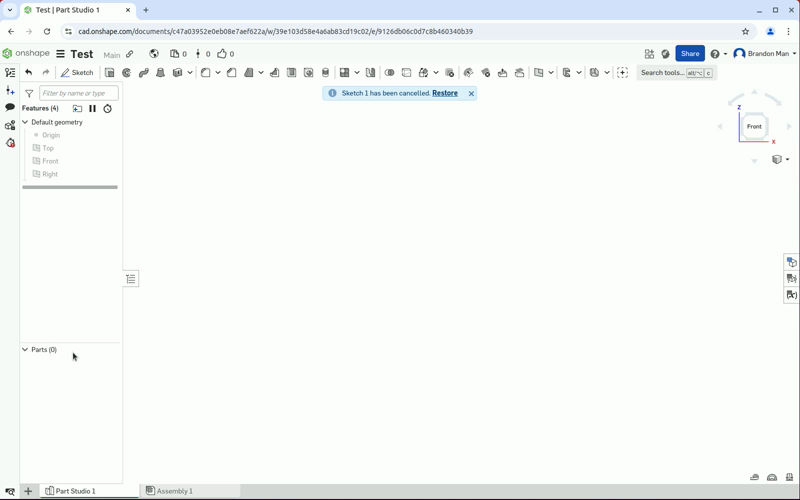
key(left)
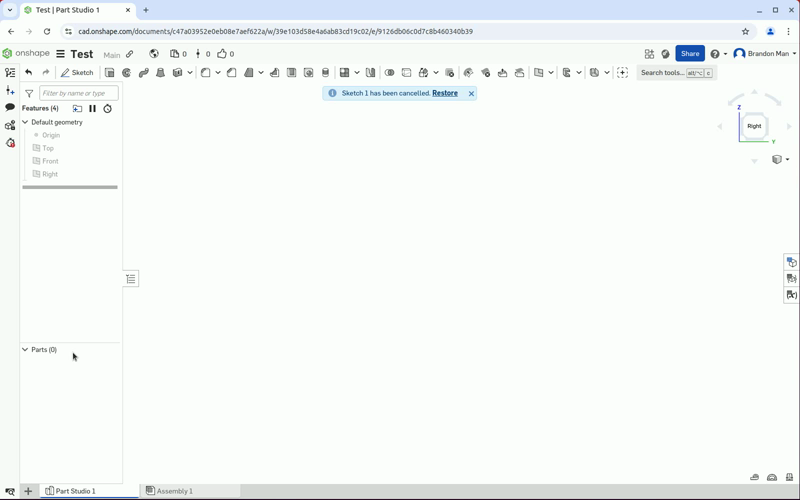
key_up(shift)
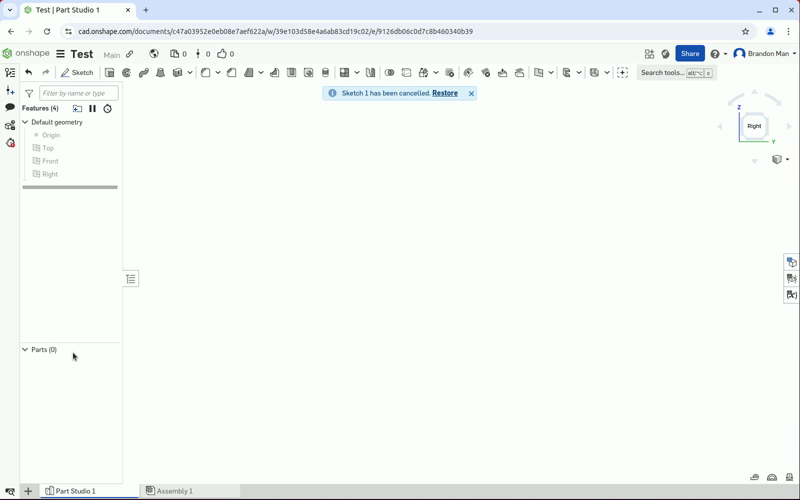
mouse_move(73, 352)
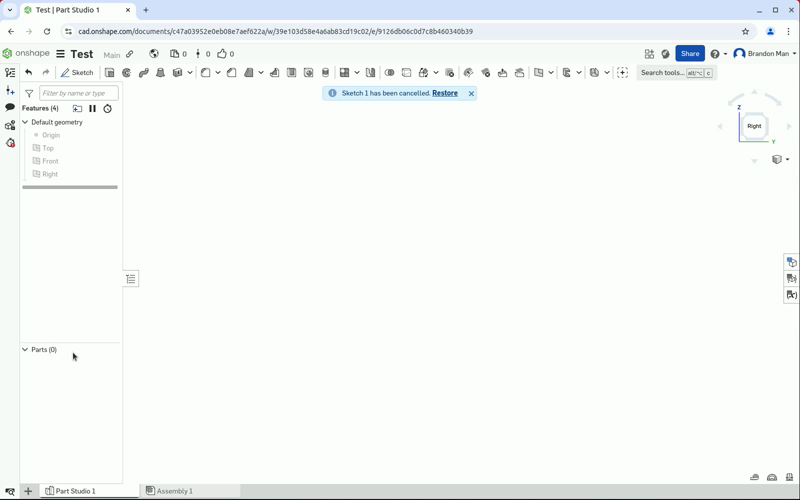
key(shift+y)
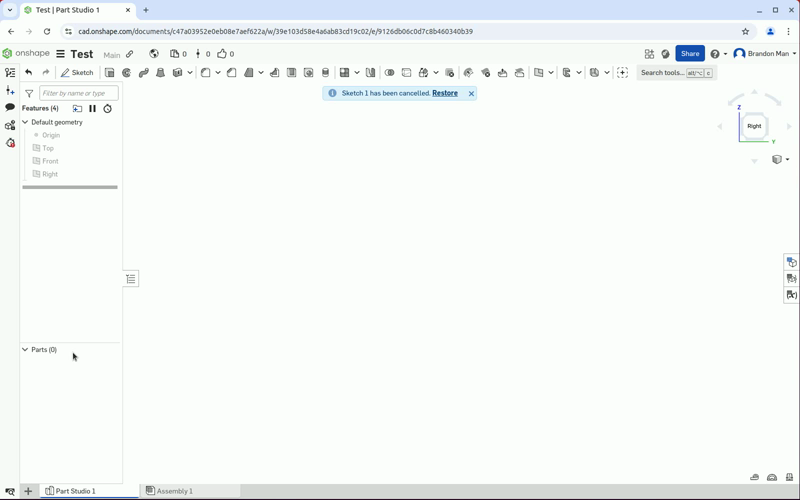
key(shift+s)
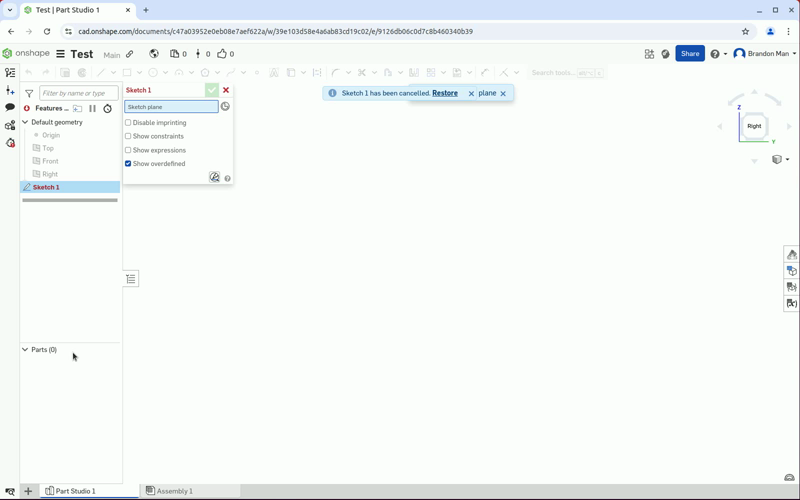
mouse_move(73, 176)
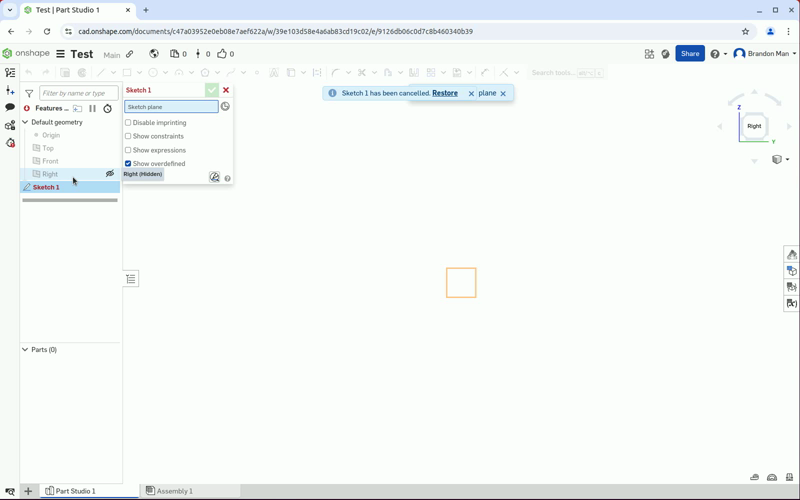
click(73, 176)
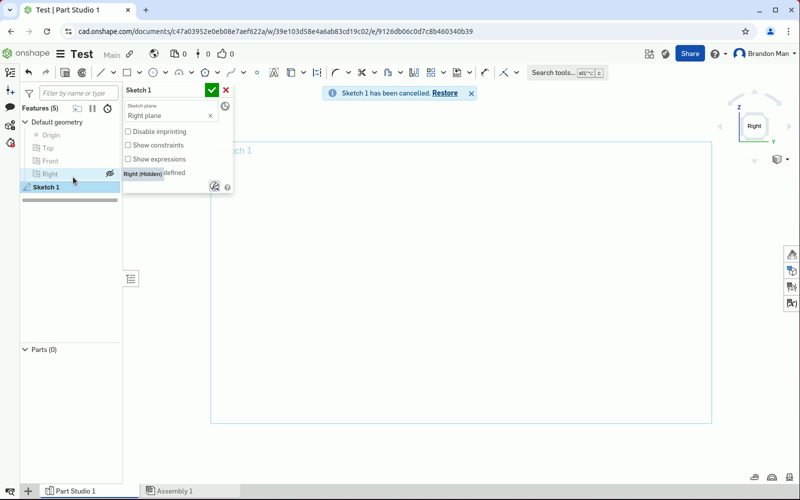
mouse_move(73, 352)
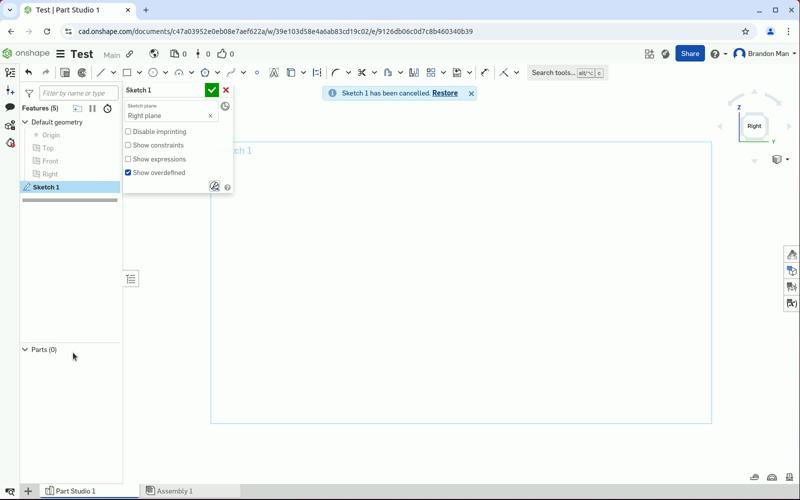
key(y)
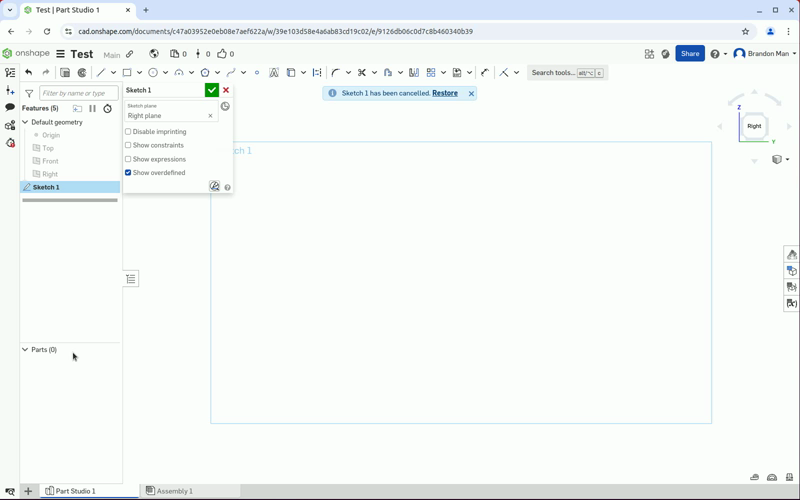
key(l)
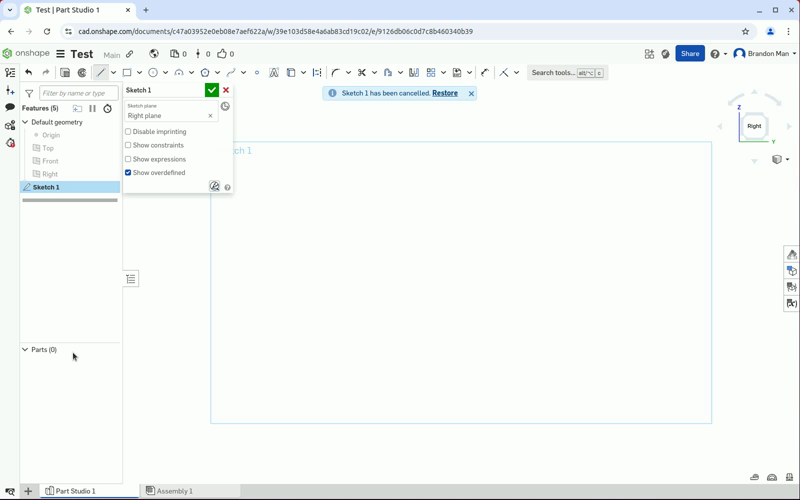
key_down(shift)
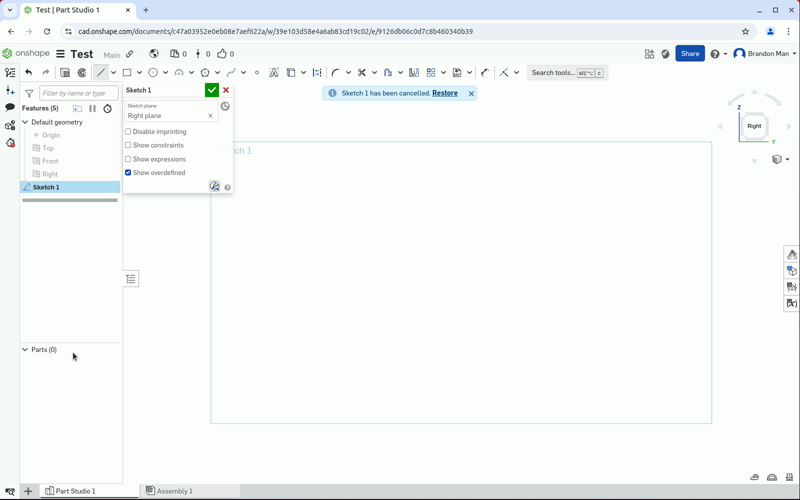
mouse_move(348, 326)
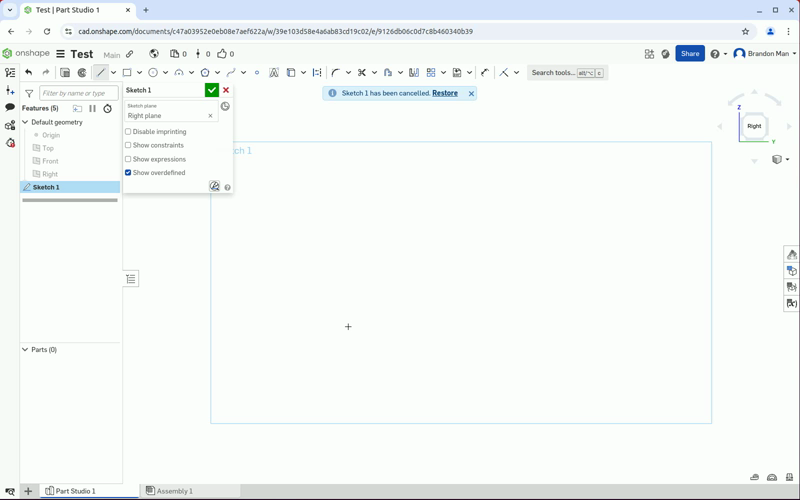
click(348, 326)
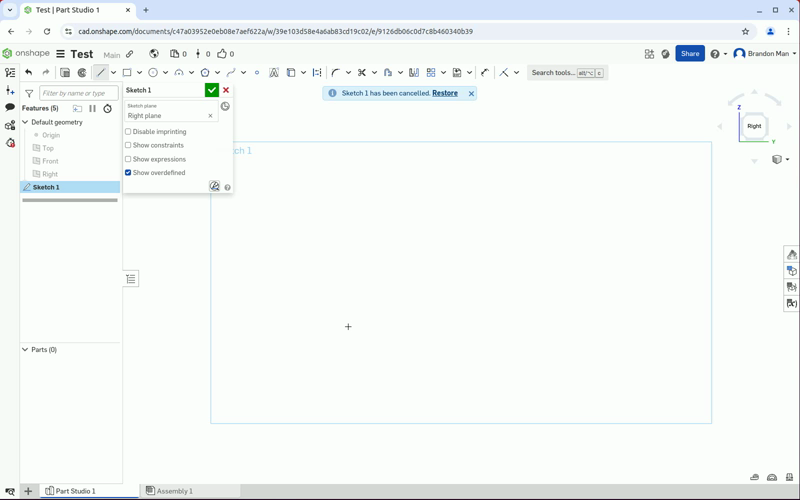
key_up(shift)
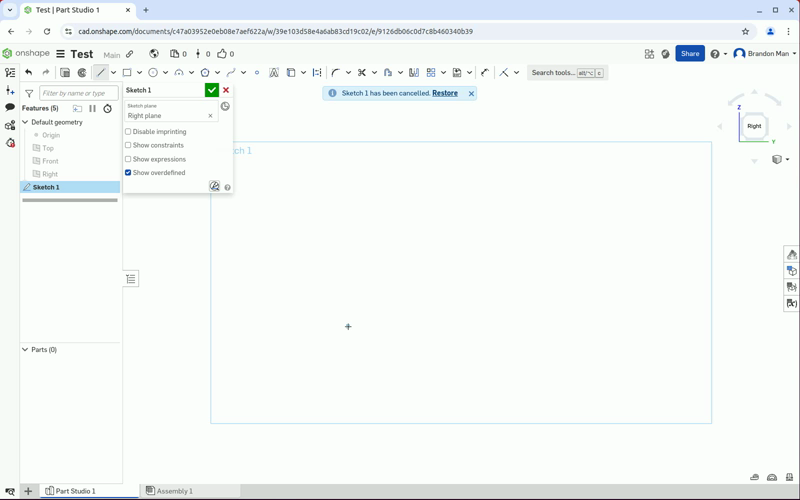
key_down(shift)
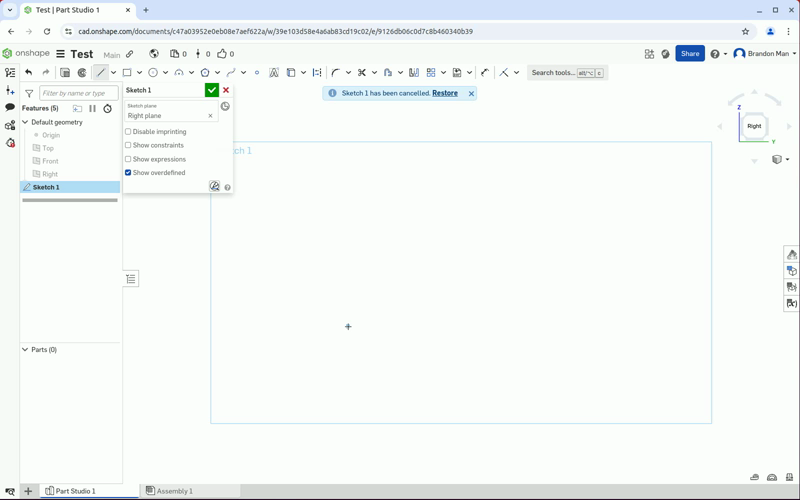
mouse_move(572, 326)
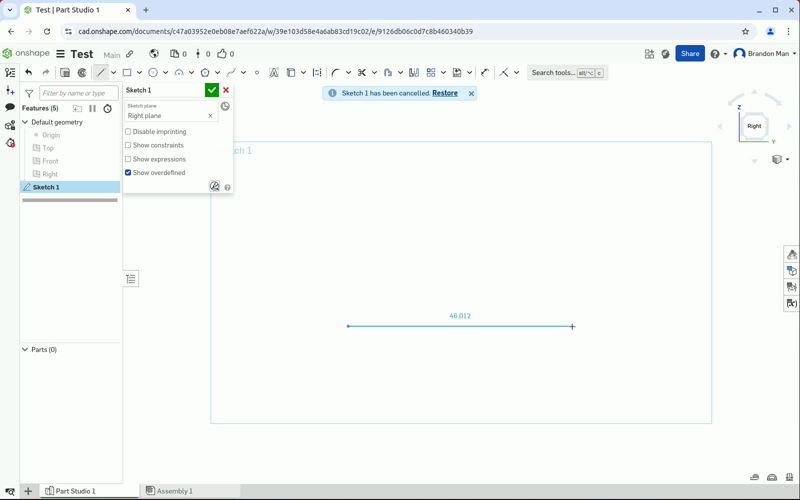
click(572, 326)
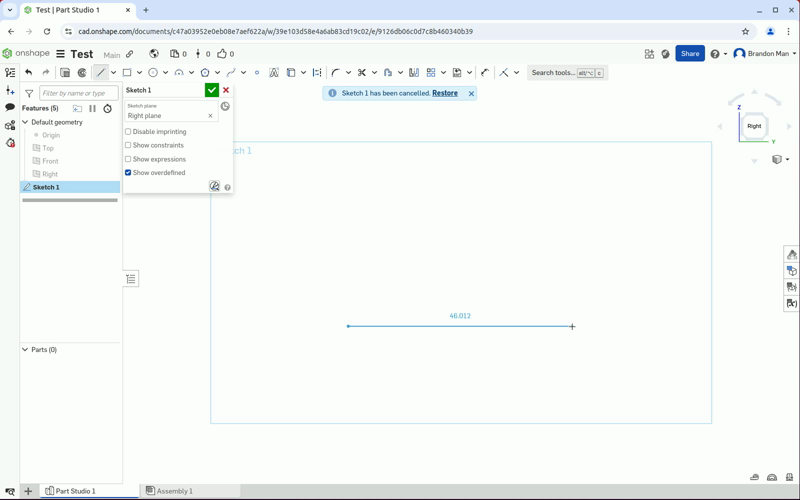
key_up(shift)
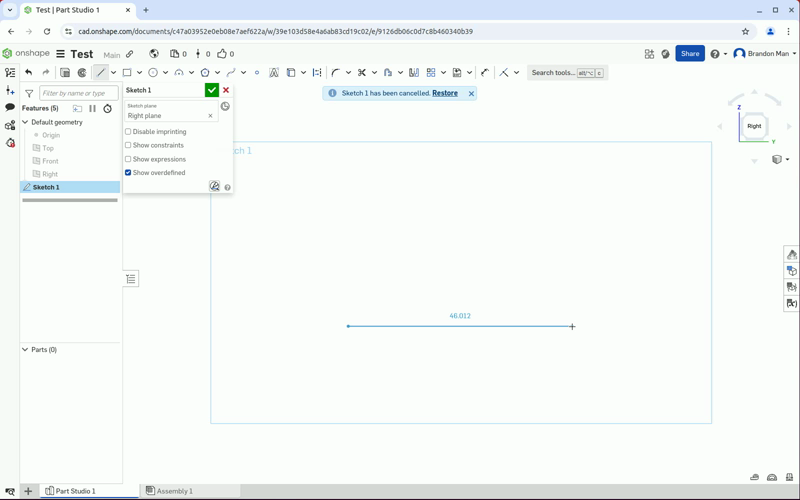
key_down(shift)
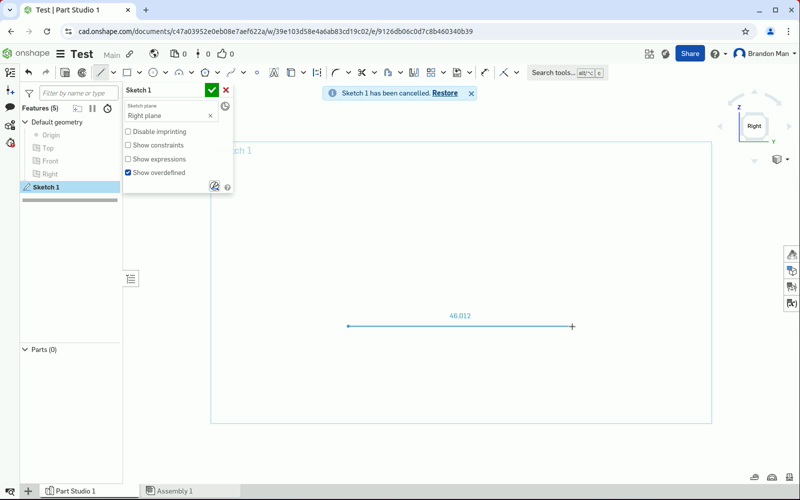
mouse_move(589, 326)
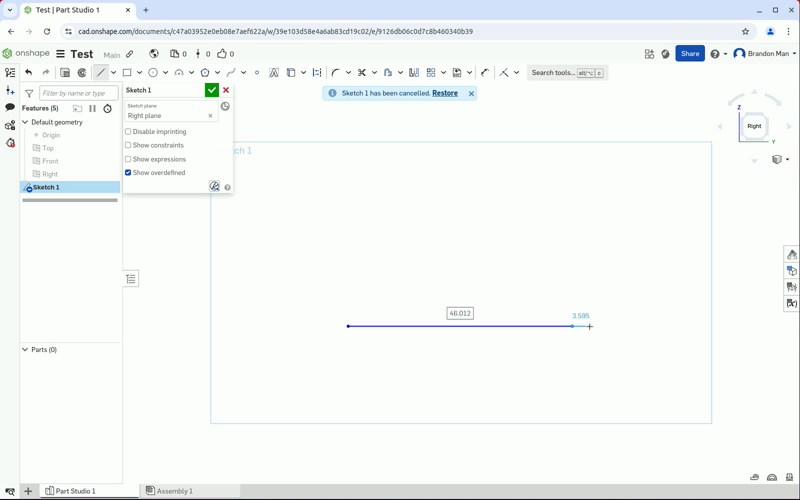
mouse_move(572, 307)
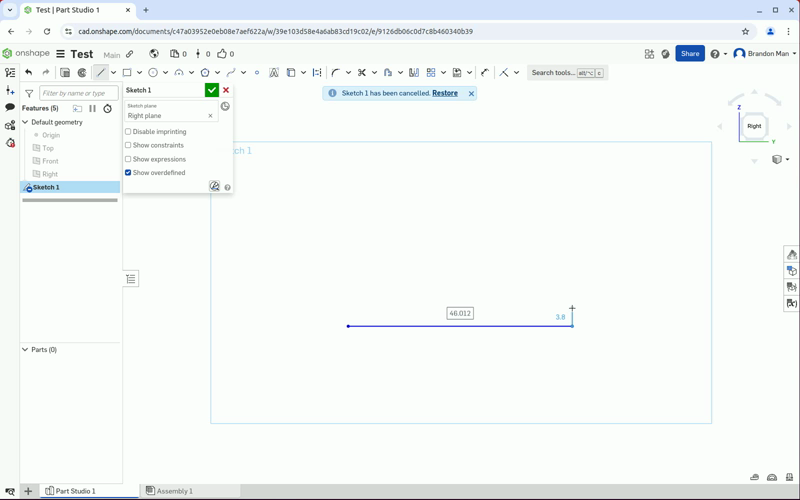
click(572, 307)
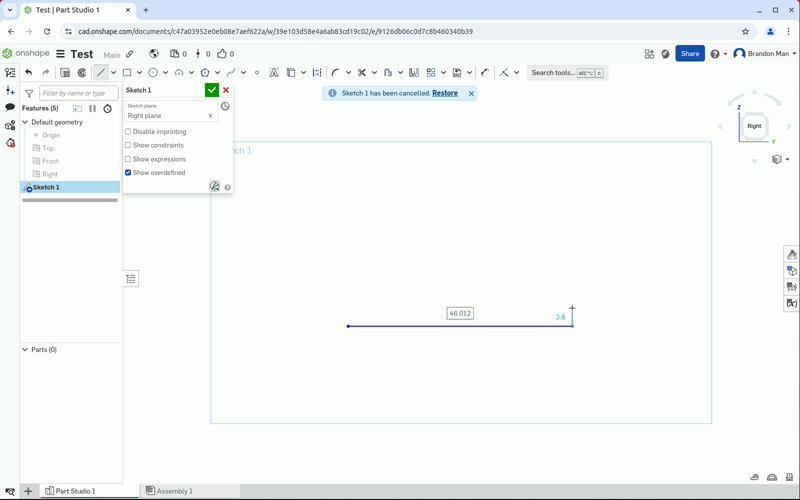
key_up(shift)
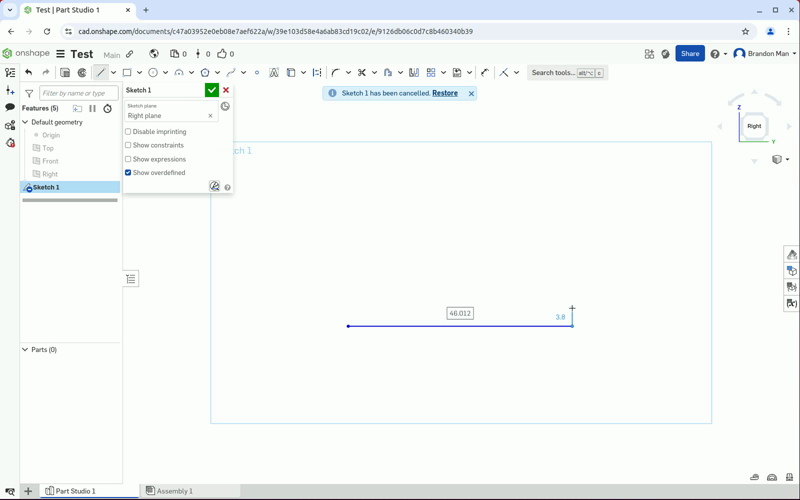
key_down(shift)
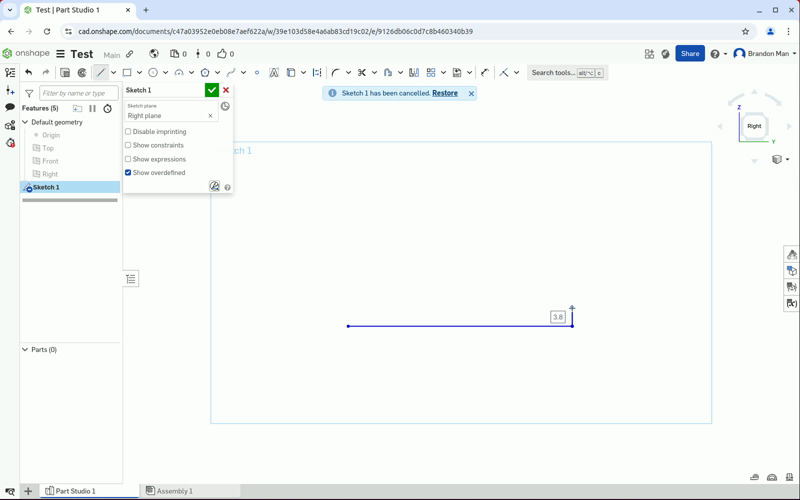
mouse_move(348, 307)
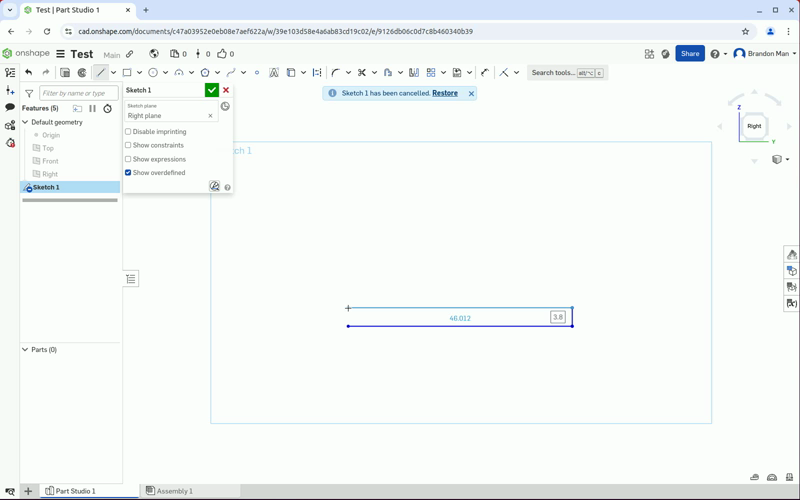
click(348, 307)
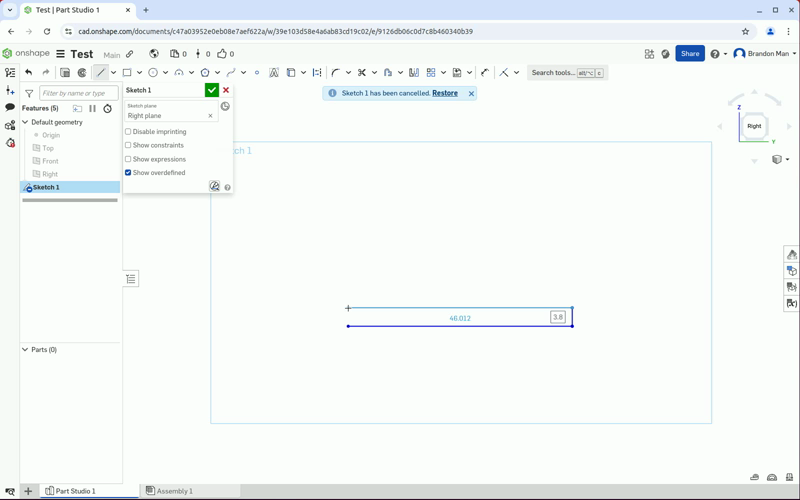
key_up(shift)
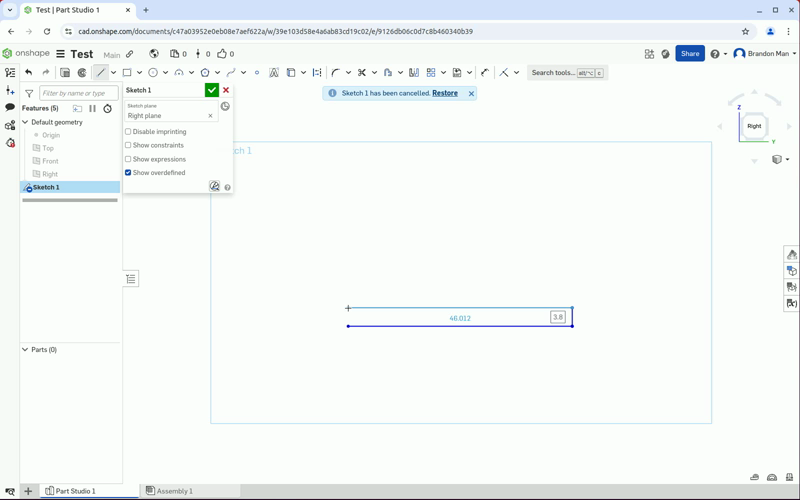
mouse_move(378, 307)
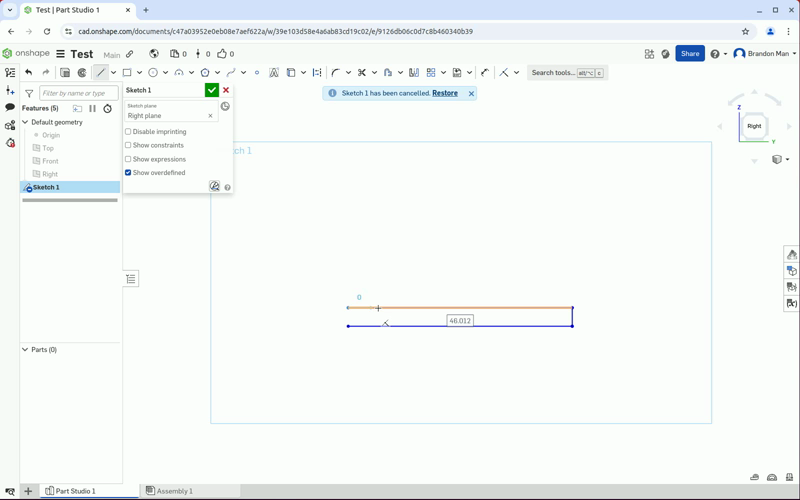
key_down(shift)
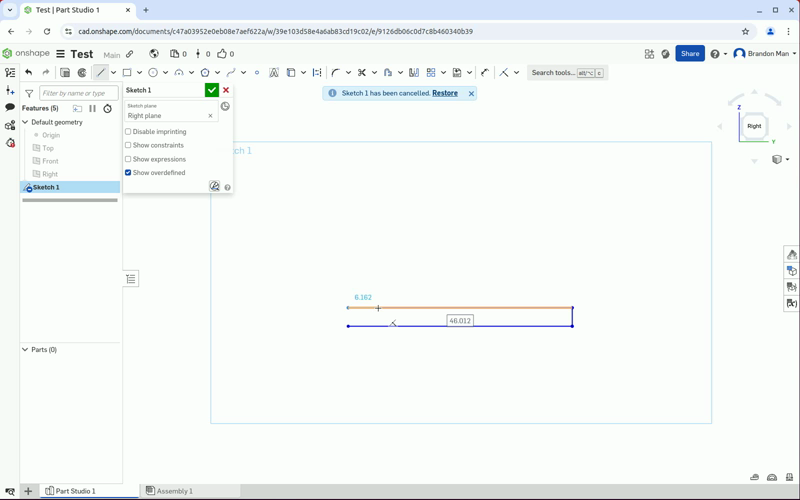
mouse_move(348, 326)
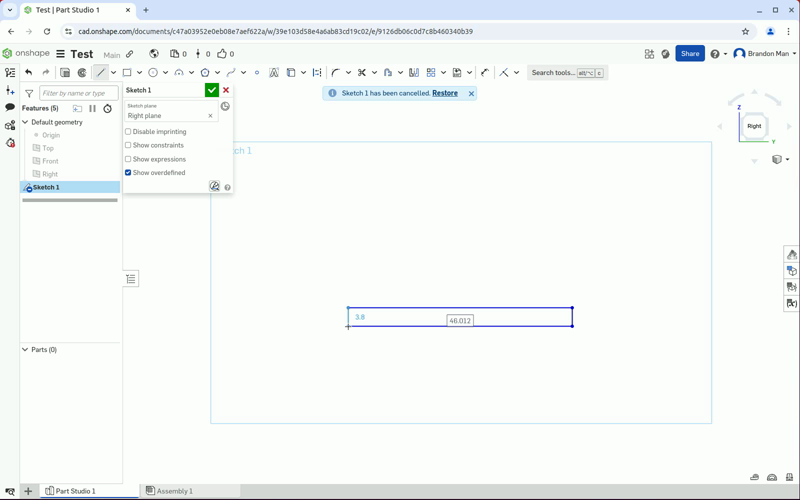
key_up(shift)
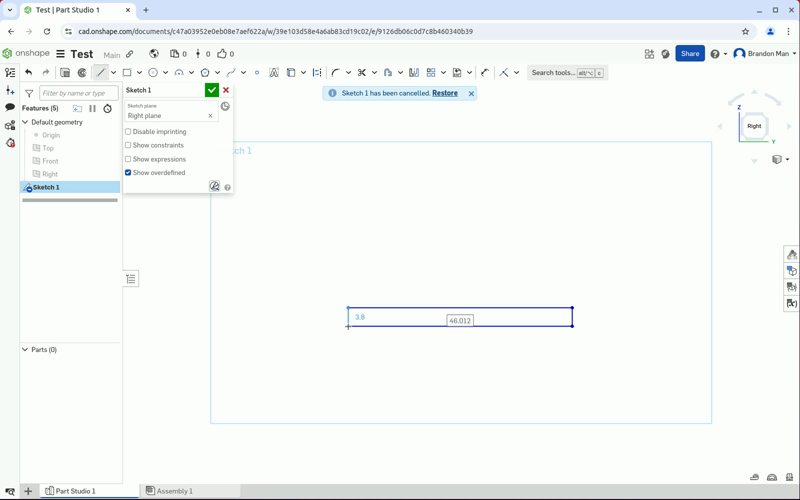
click(348, 326)
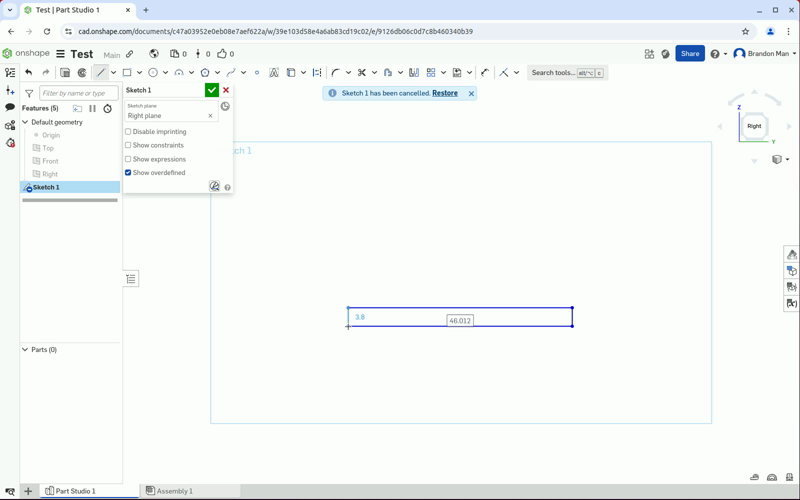
key(esc)
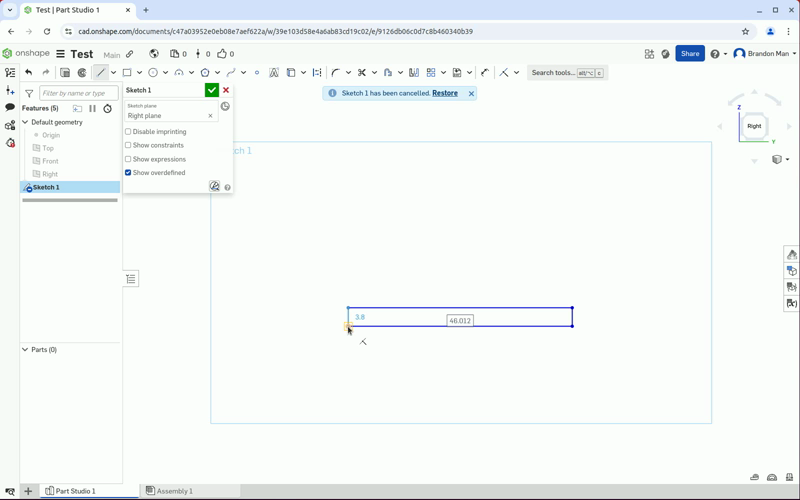
mouse_move(455, 317)
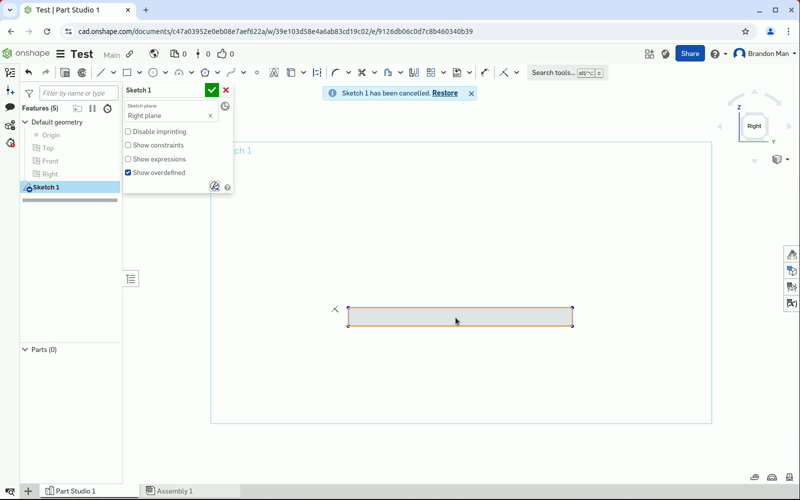
click(455, 317)
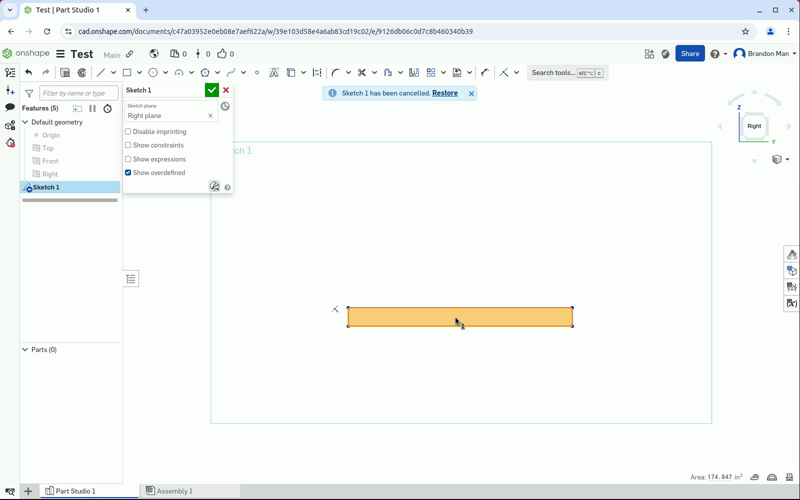
mouse_move(73, 352)
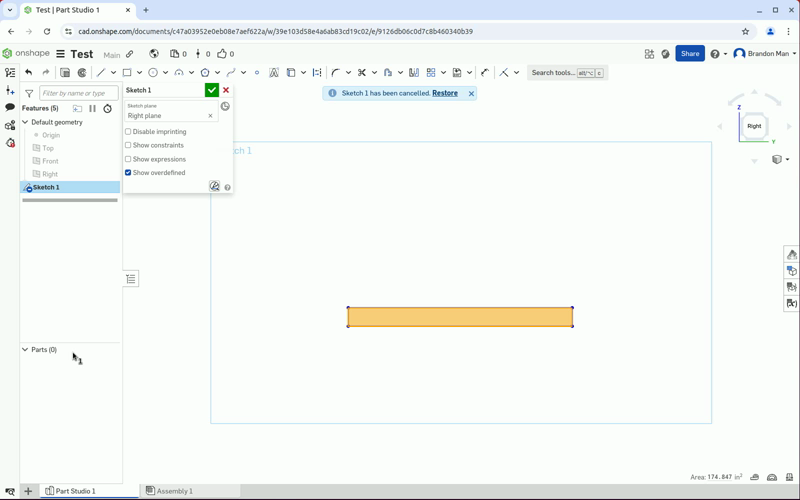
key(shift+y)
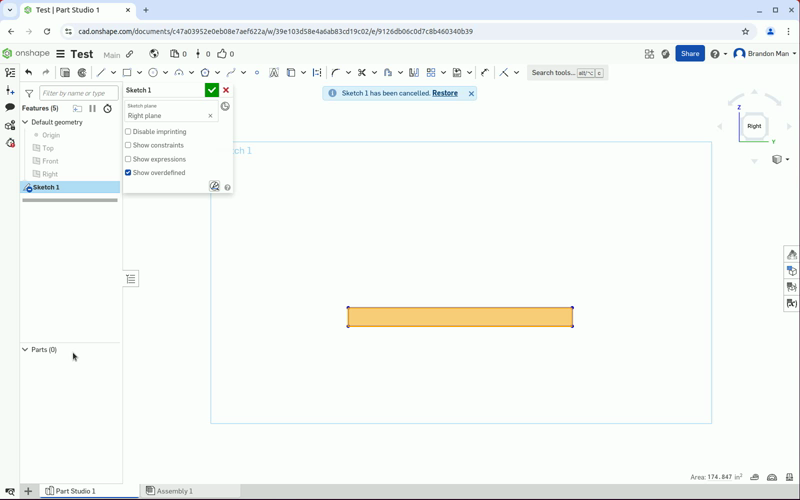
key(shift+e)
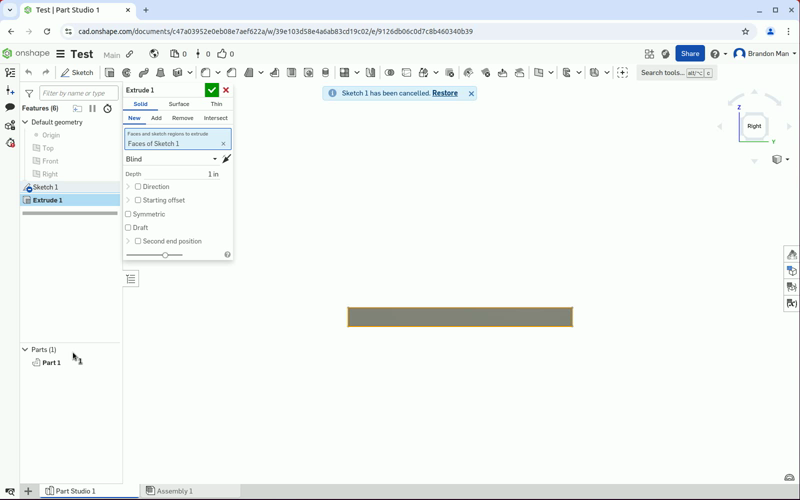
mouse_move(143, 106)
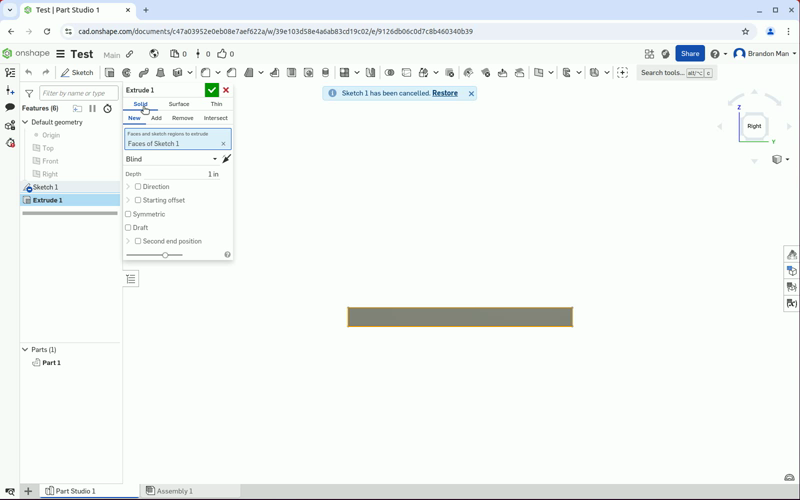
click(143, 106)
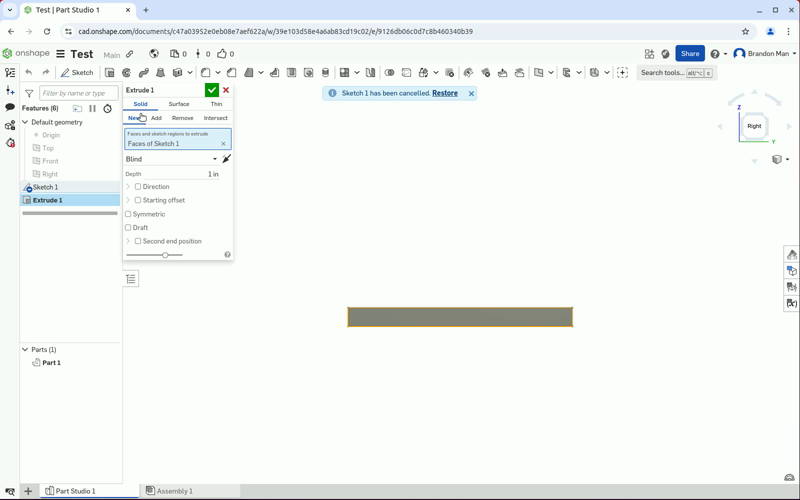
mouse_move(137, 120)
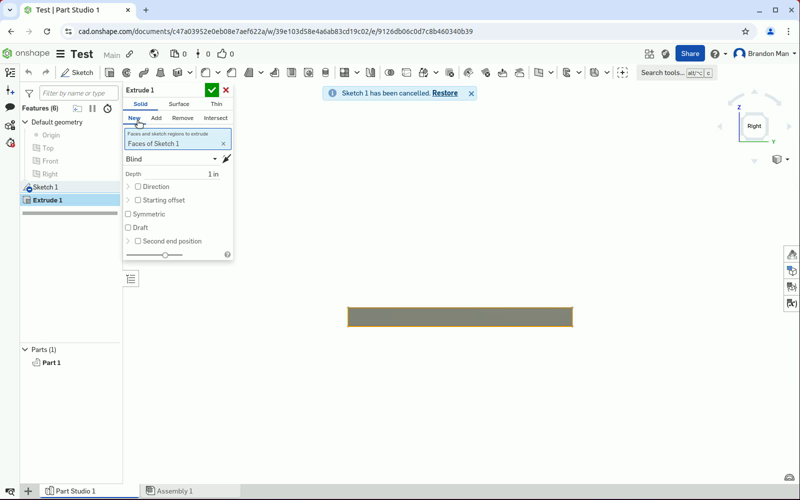
click(137, 120)
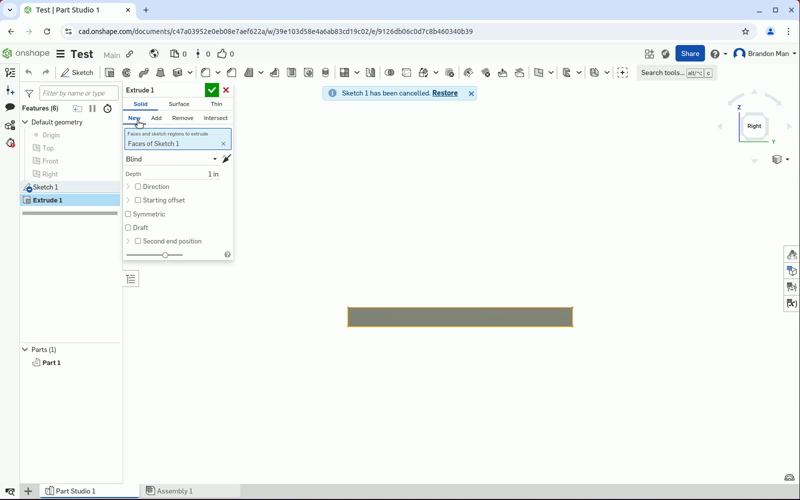
key(tab, 4)
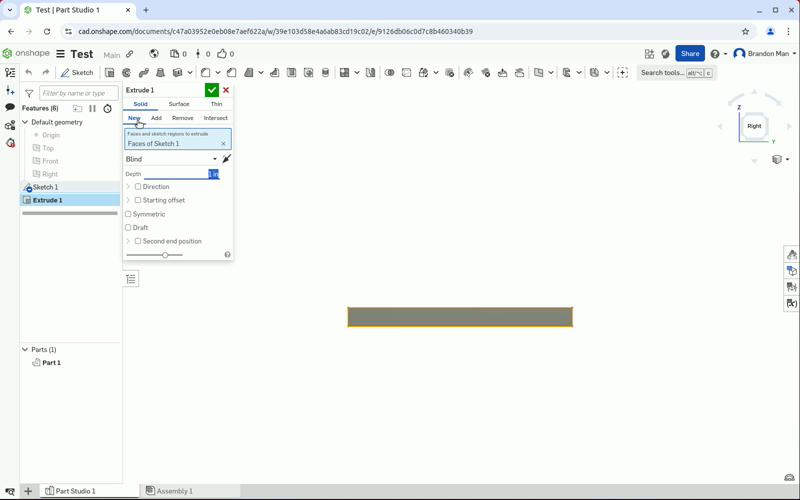
text(0.481)
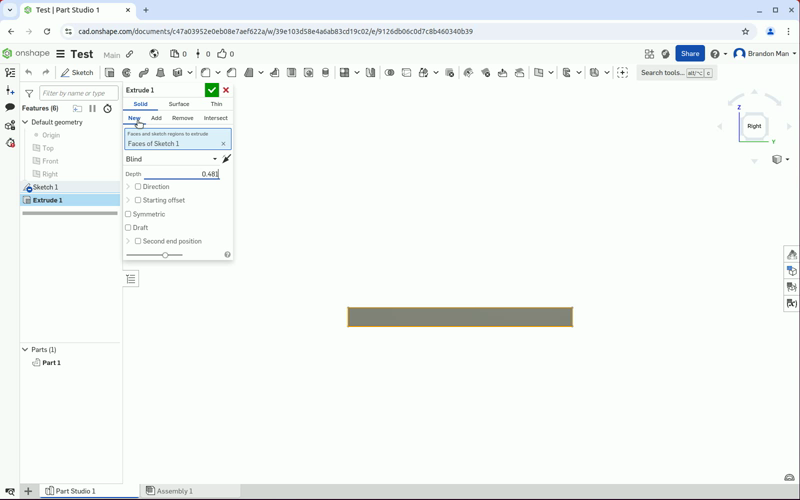
key(enter)
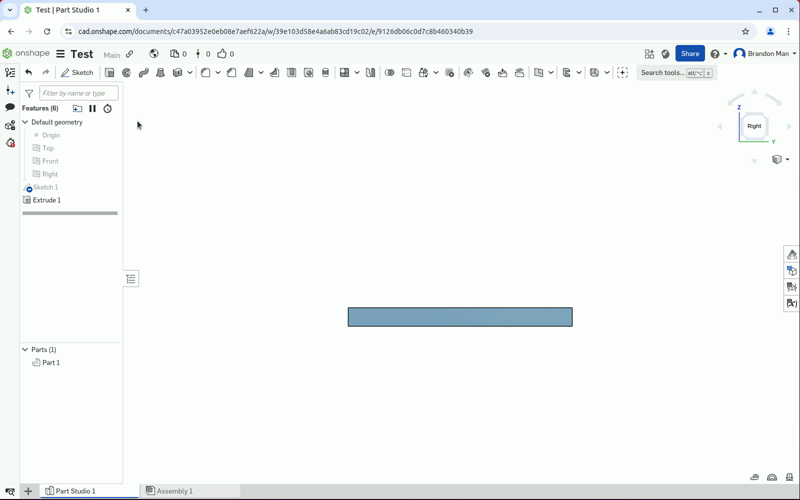
key(shift+h)
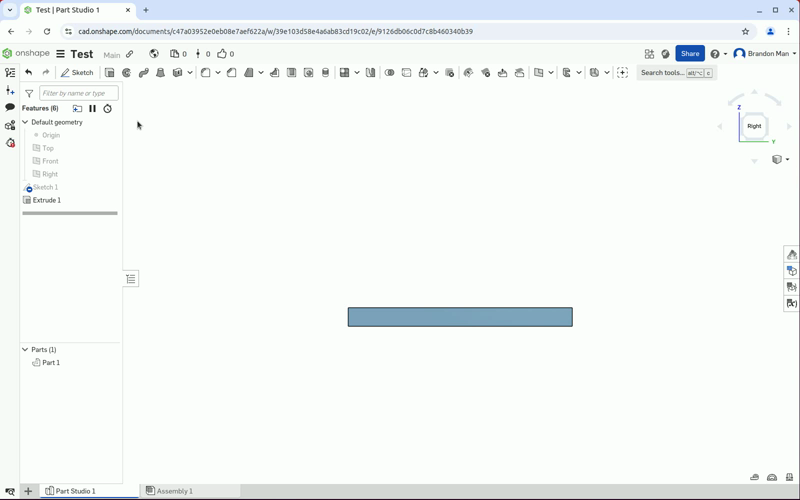
key(shift+h)
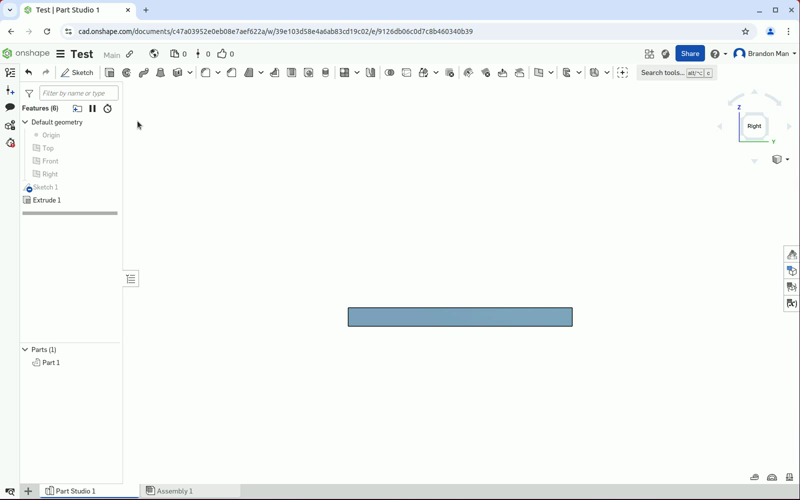
mouse_move(73, 189)
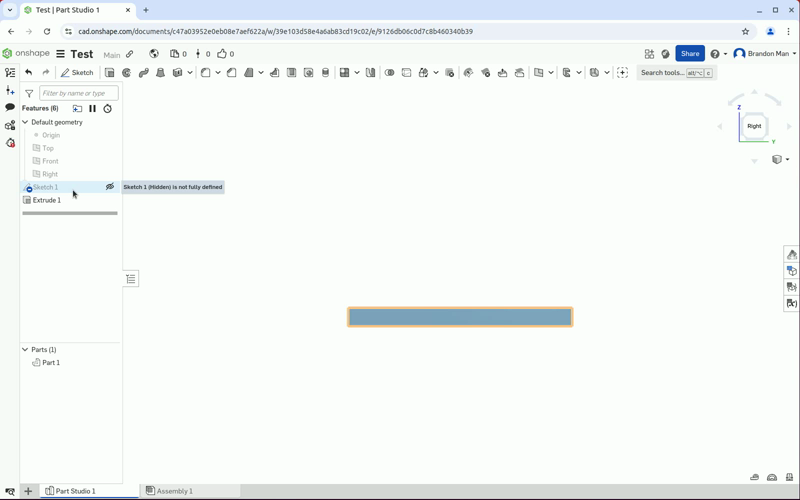
click(73, 189)
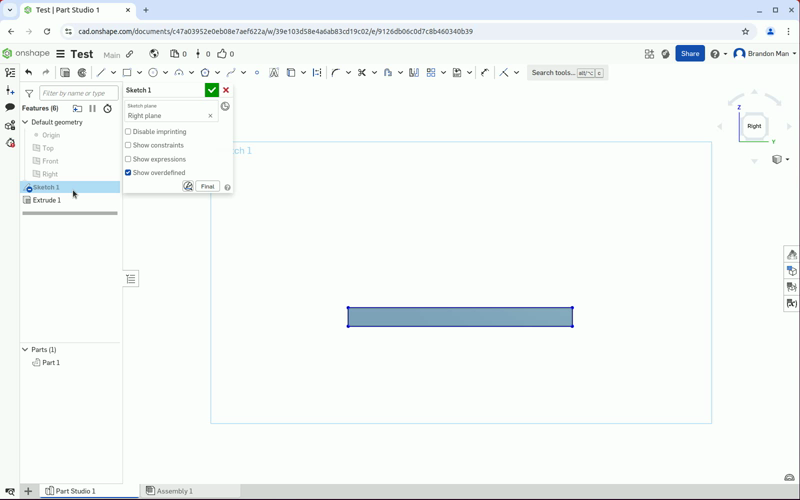
mouse_move(229, 92)
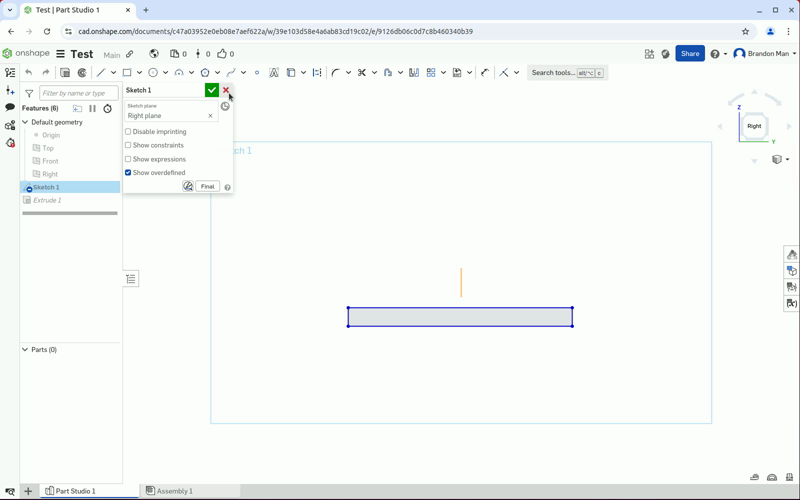
click(229, 92)
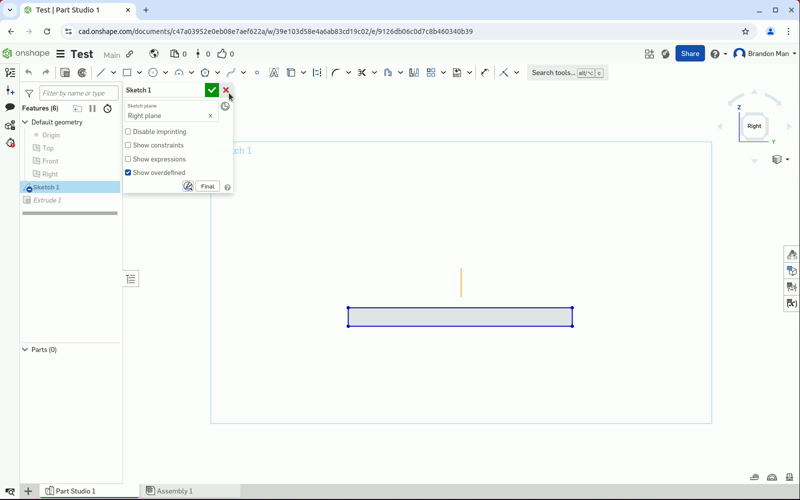
key(shift+s)
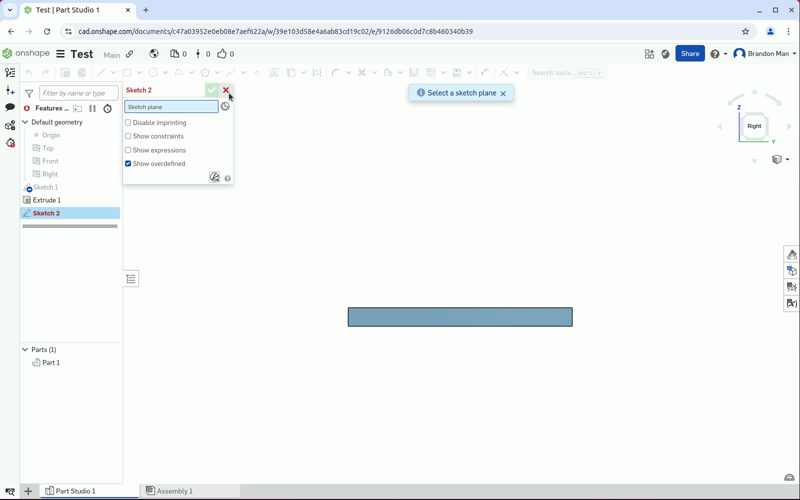
mouse_move(73, 176)
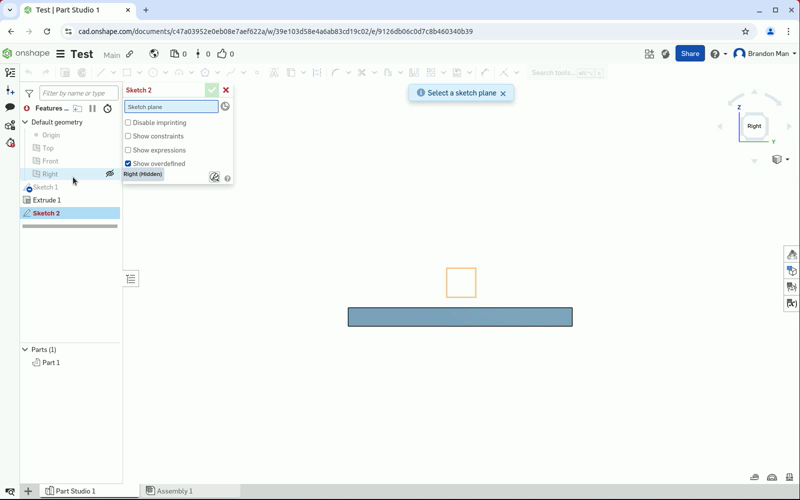
click(73, 176)
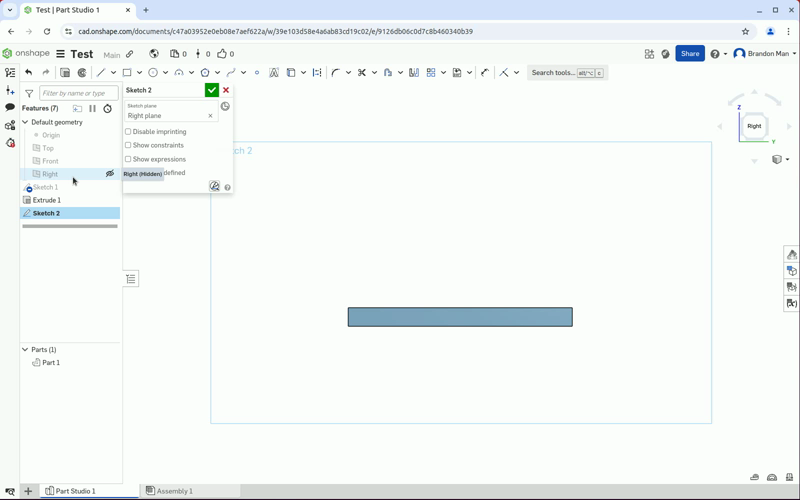
mouse_move(73, 352)
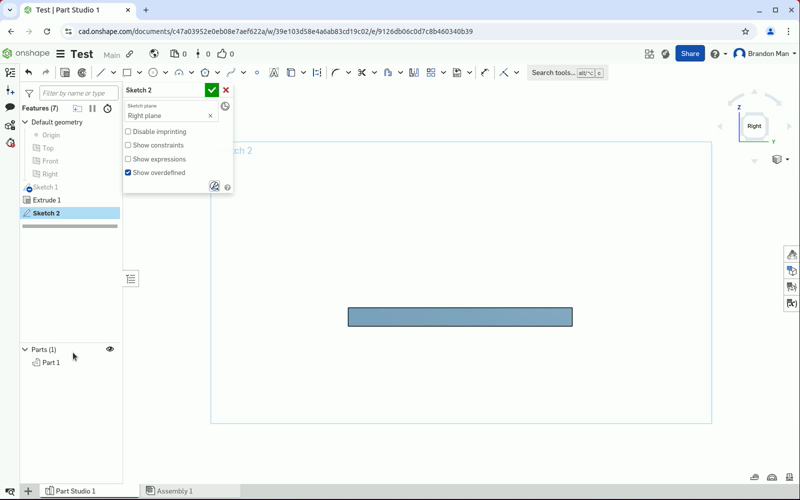
key(y)
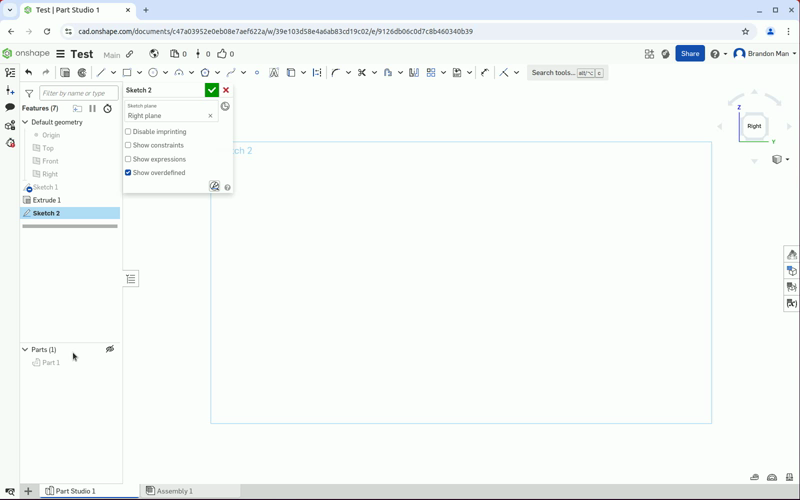
key(l)
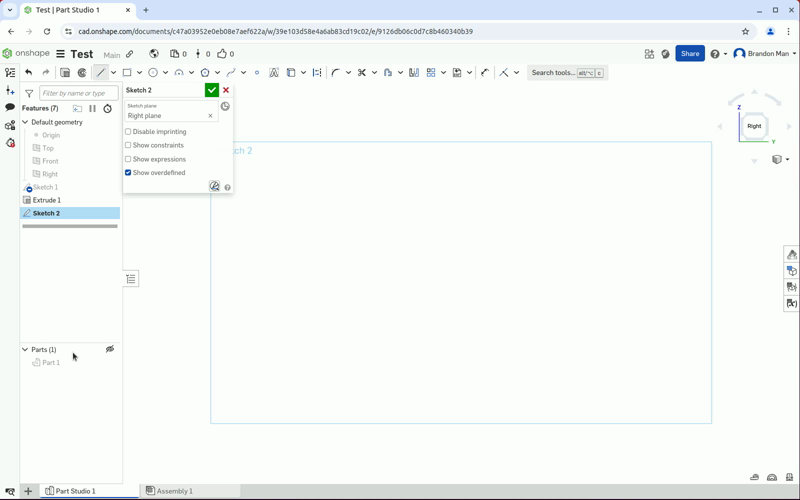
key_down(shift)
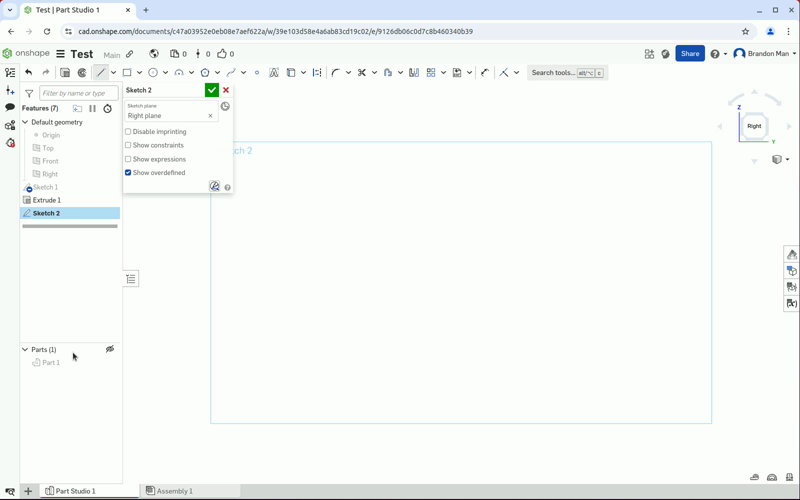
mouse_move(348, 290)
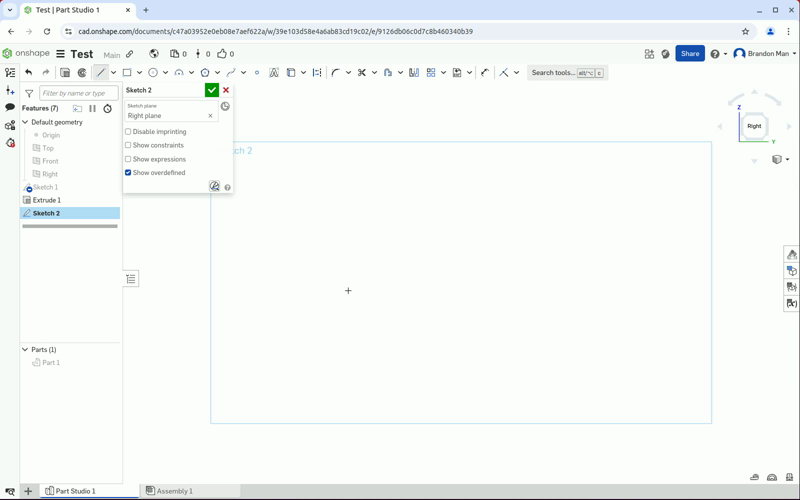
click(348, 290)
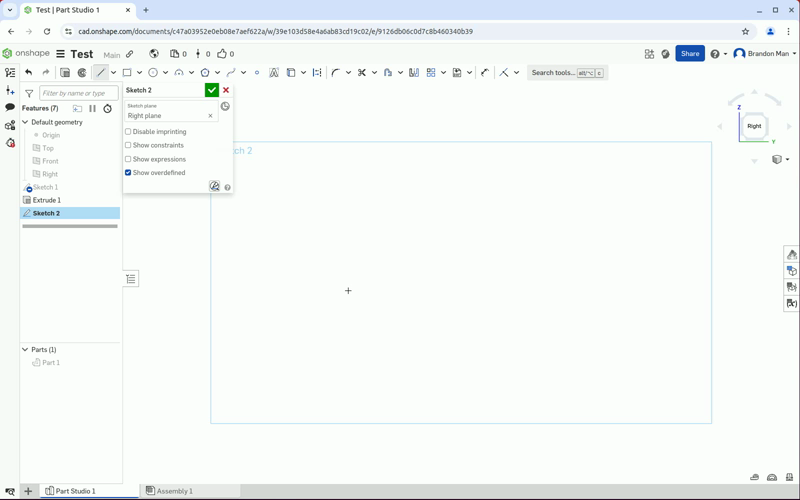
key_up(shift)
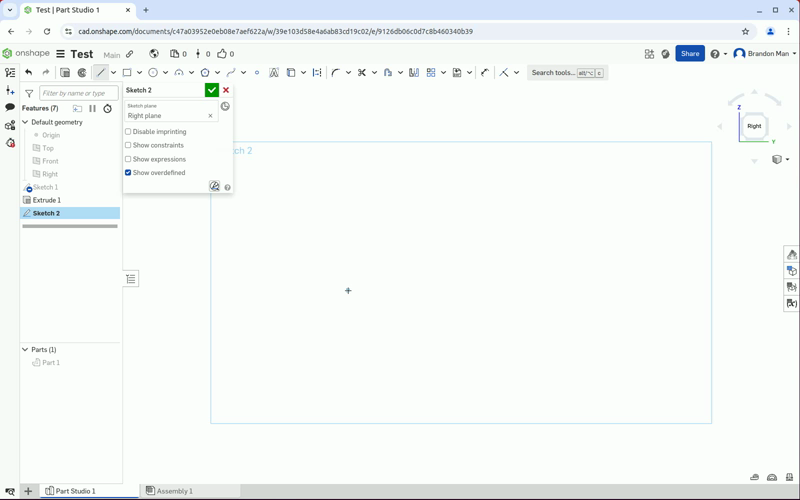
key_down(shift)
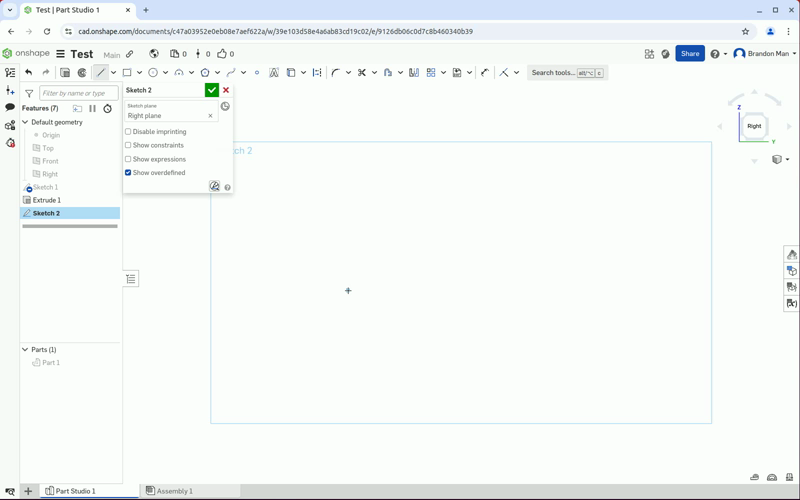
mouse_move(572, 290)
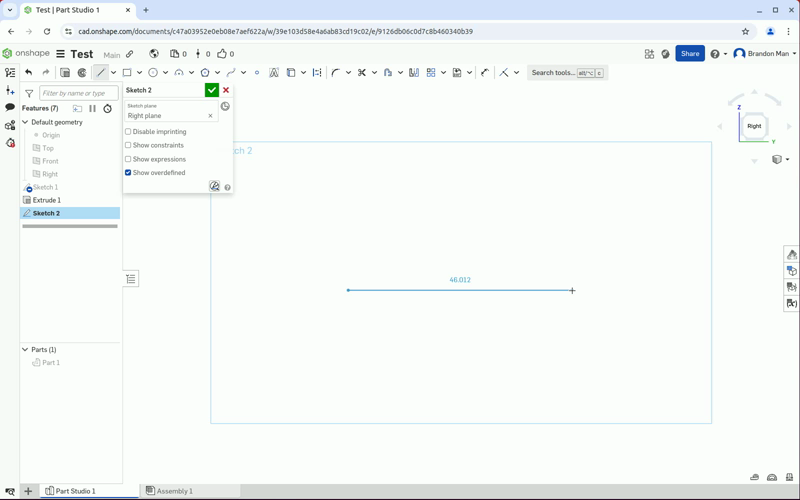
click(572, 290)
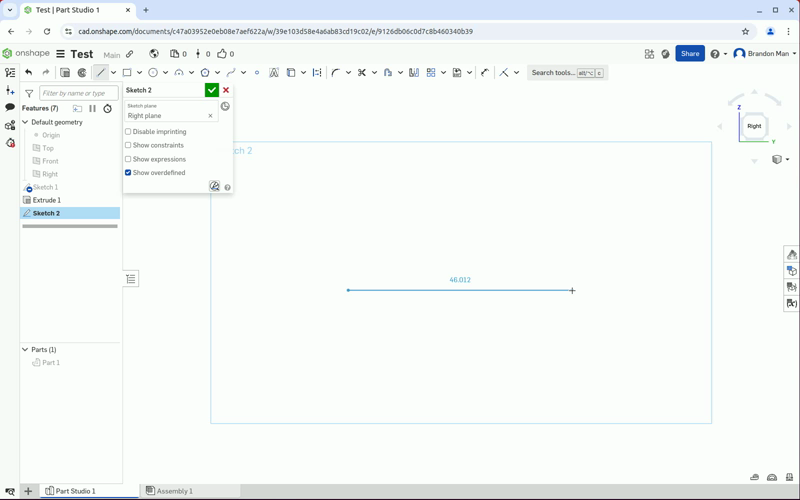
key_up(shift)
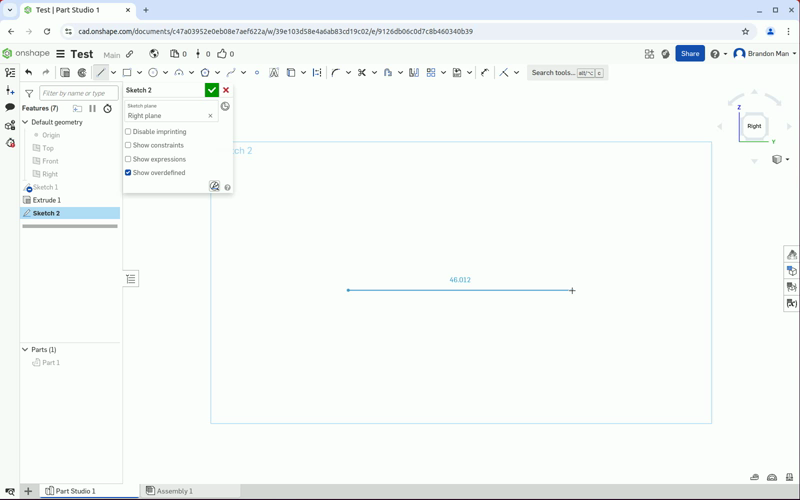
key_down(shift)
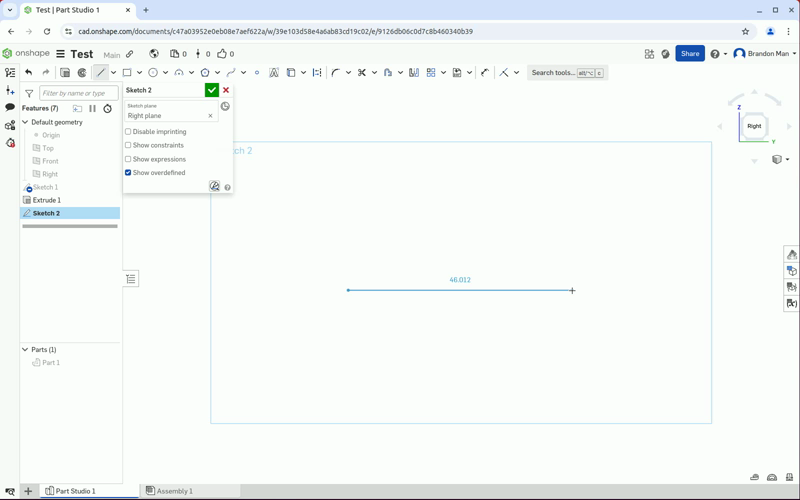
mouse_move(589, 290)
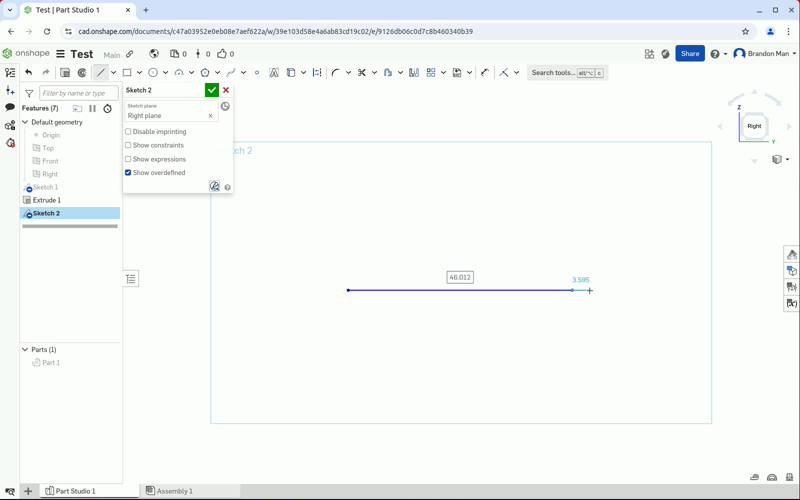
mouse_move(572, 266)
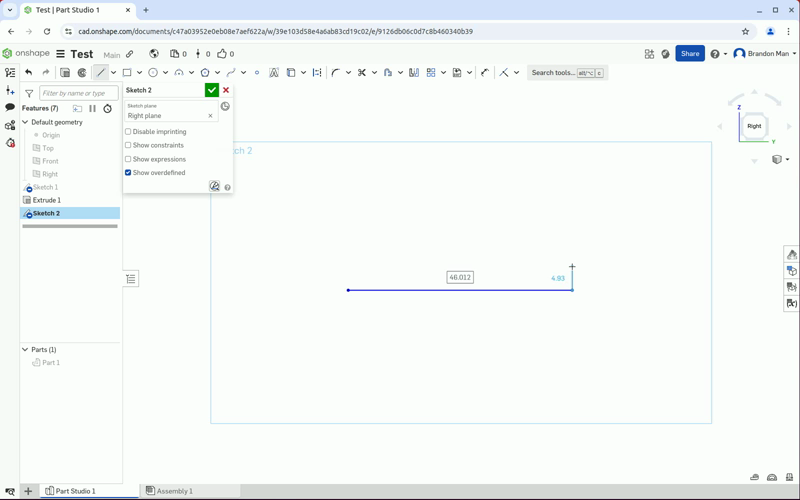
click(572, 266)
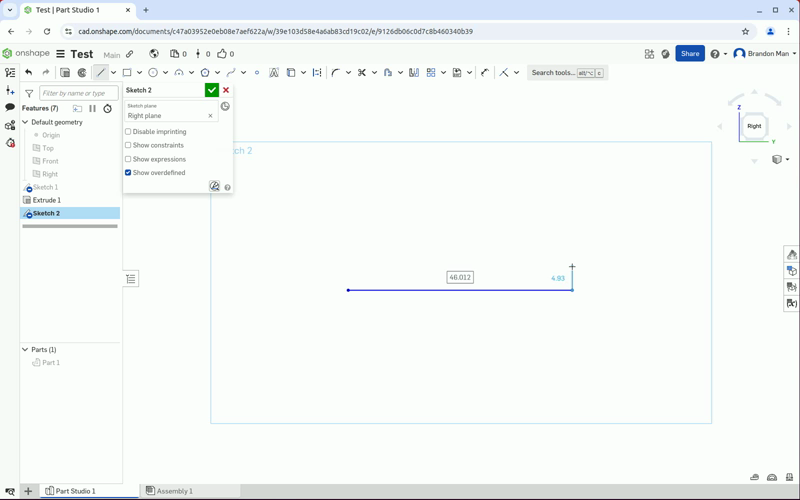
key_up(shift)
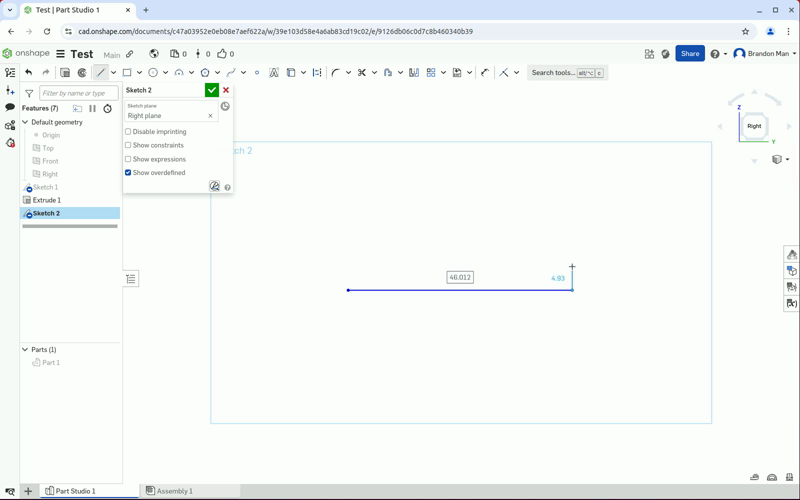
key_down(shift)
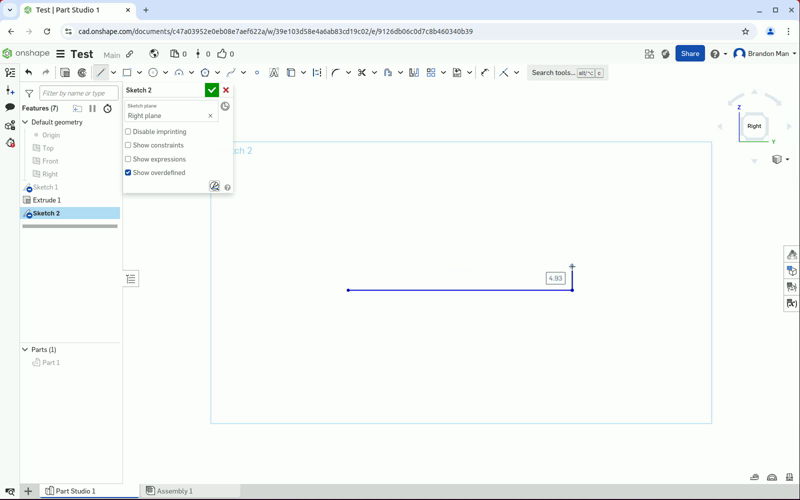
mouse_move(348, 266)
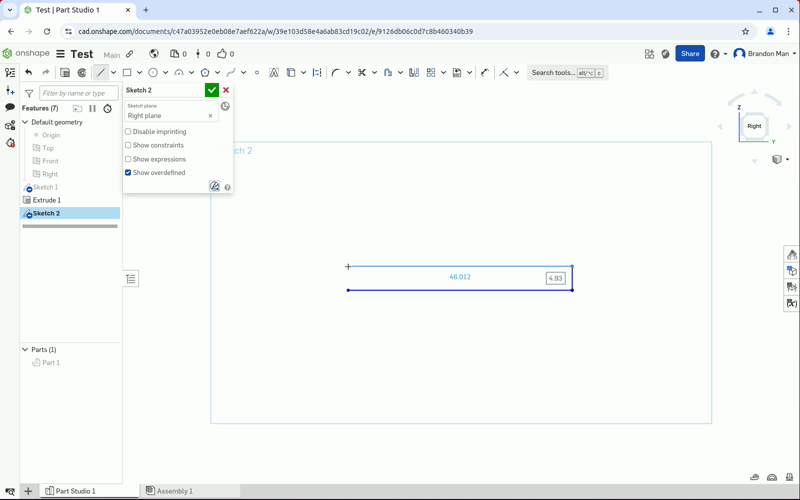
click(348, 266)
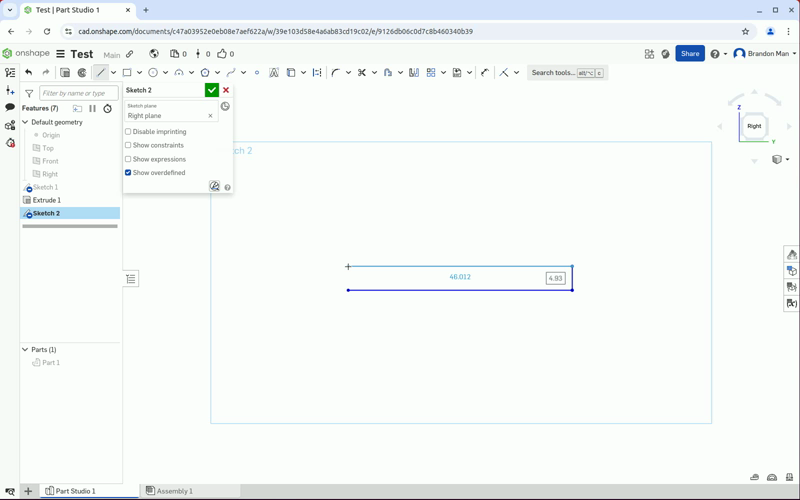
key_up(shift)
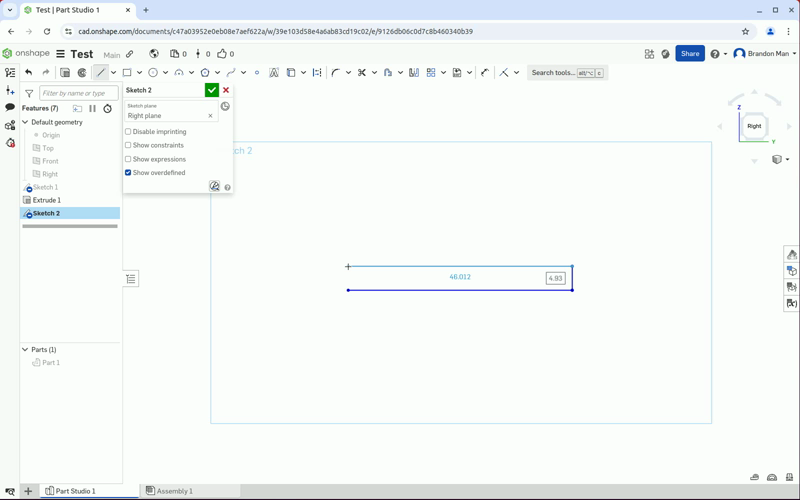
mouse_move(378, 266)
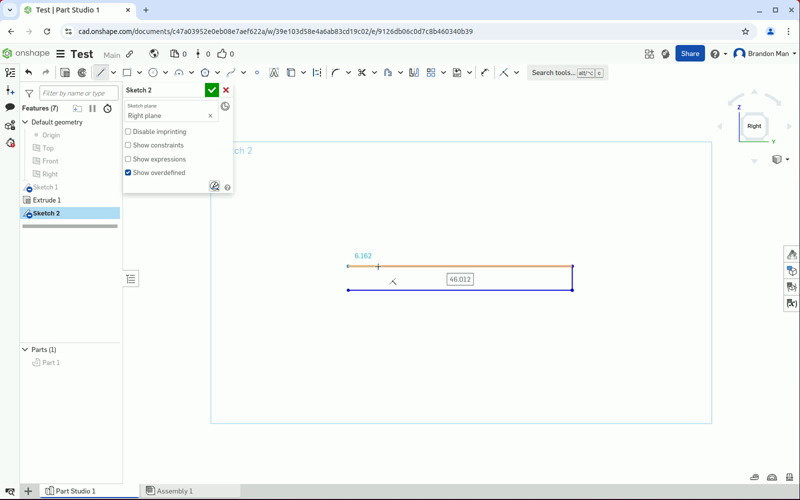
key_down(shift)
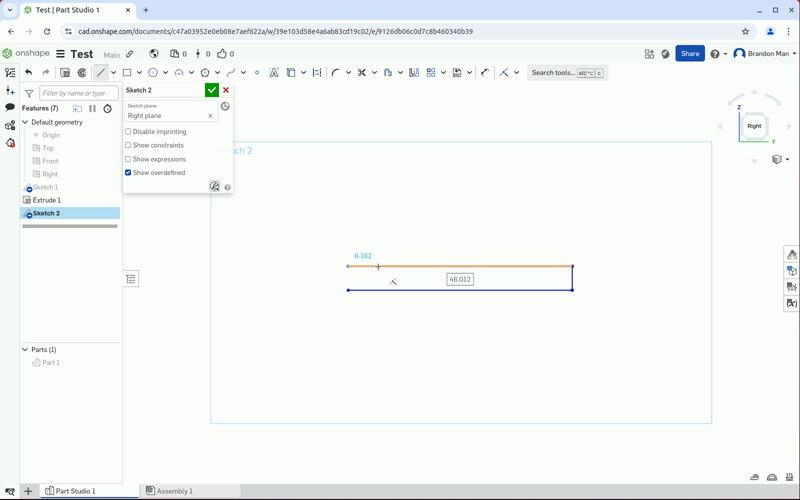
mouse_move(348, 290)
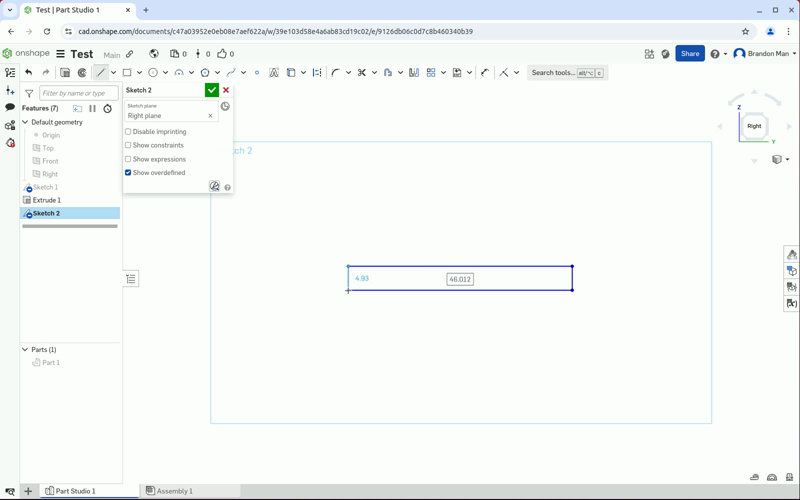
key_up(shift)
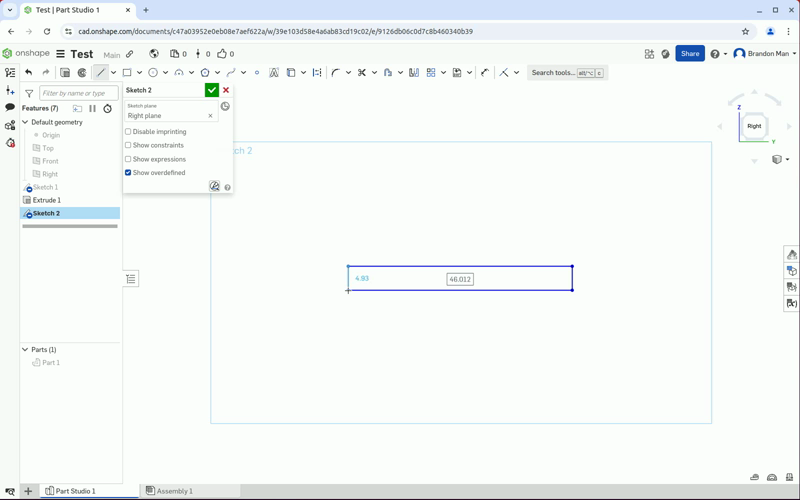
click(348, 290)
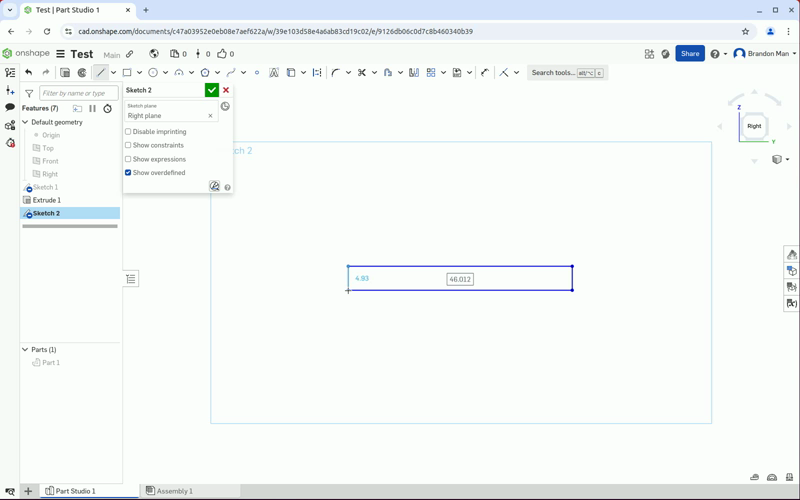
key(esc)
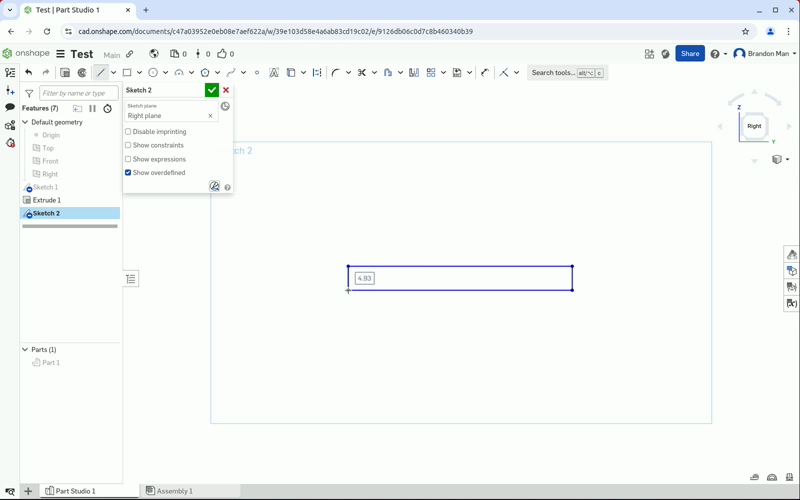
mouse_move(404, 278)
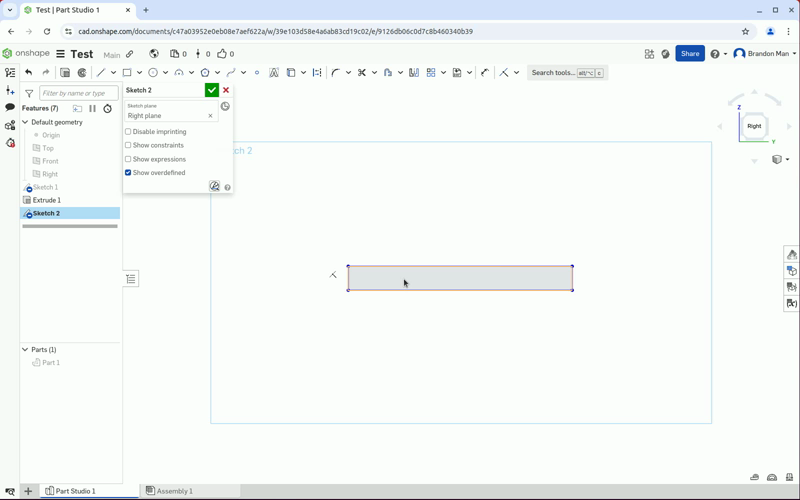
click(404, 278)
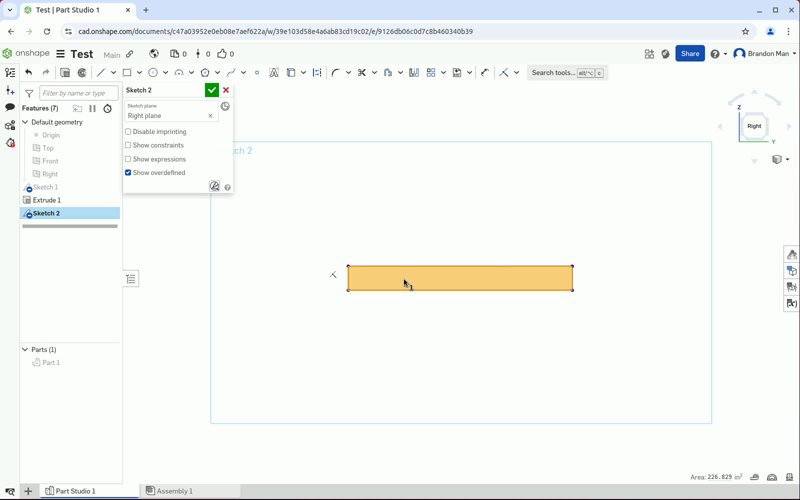
mouse_move(73, 352)
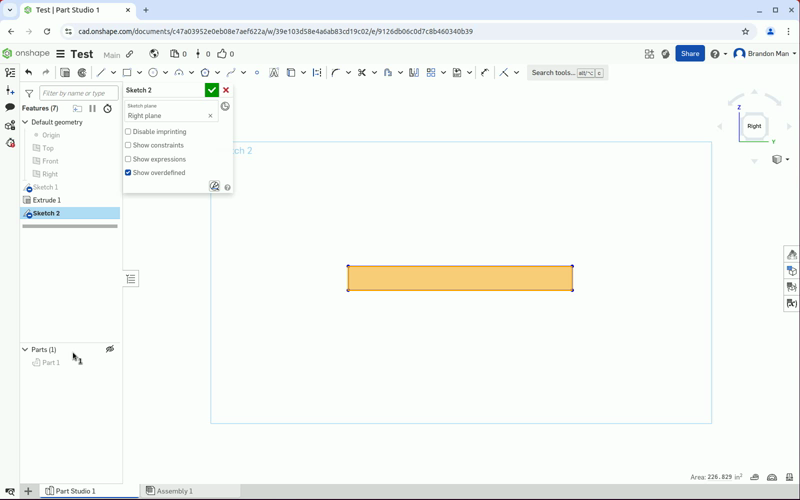
key(shift+y)
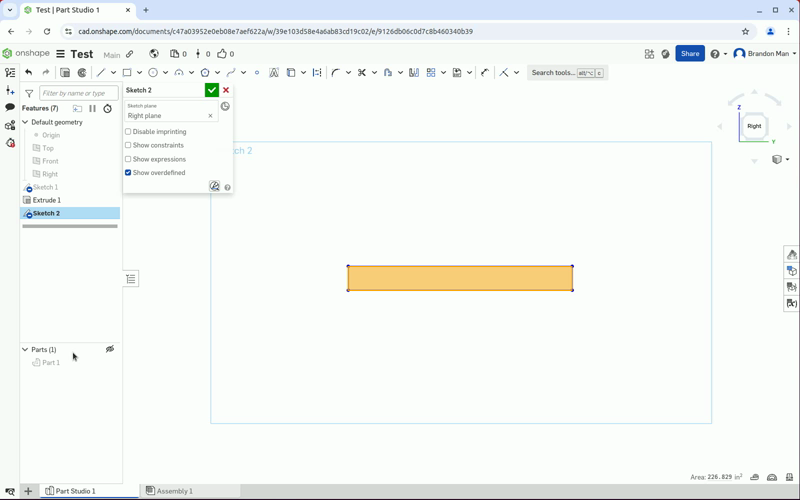
key(shift+e)
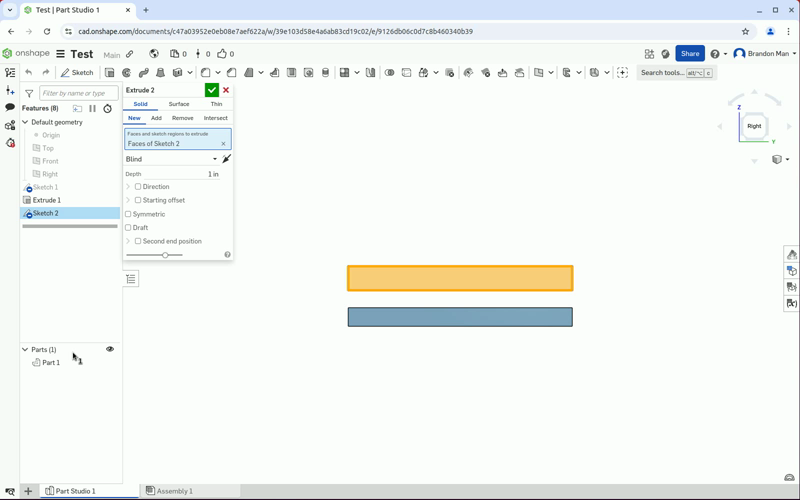
mouse_move(143, 106)
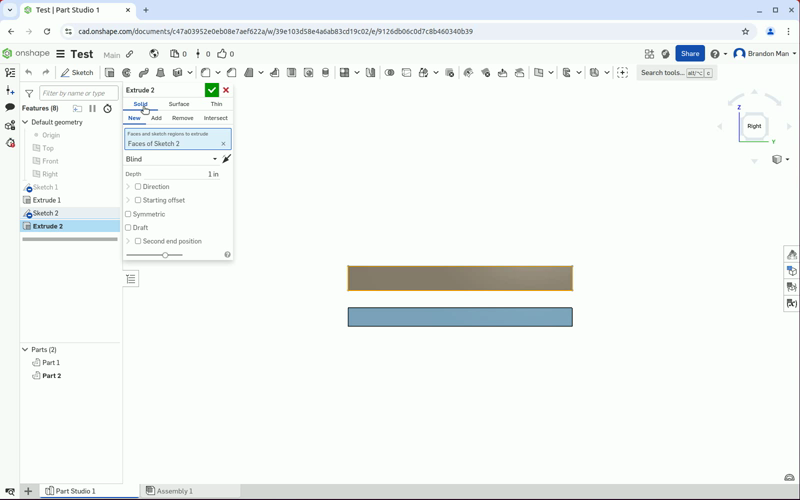
click(143, 106)
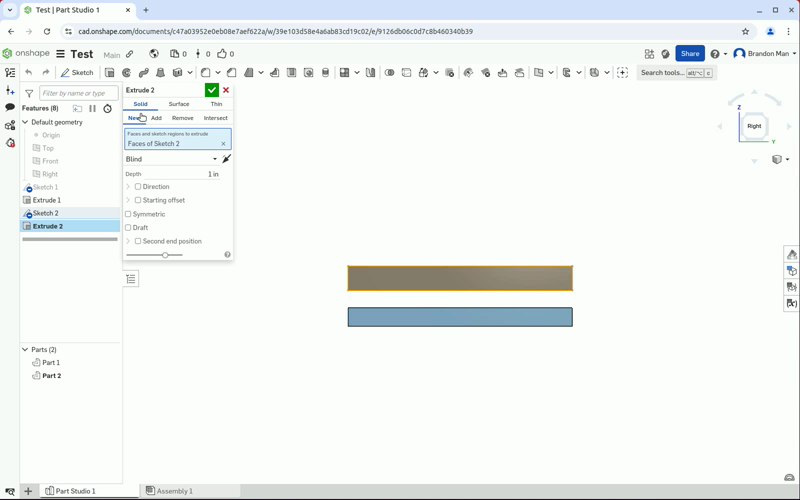
mouse_move(137, 120)
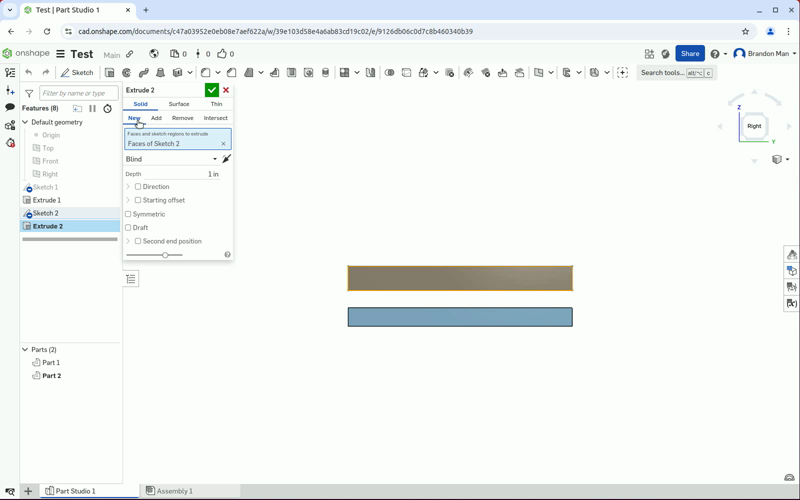
click(137, 120)
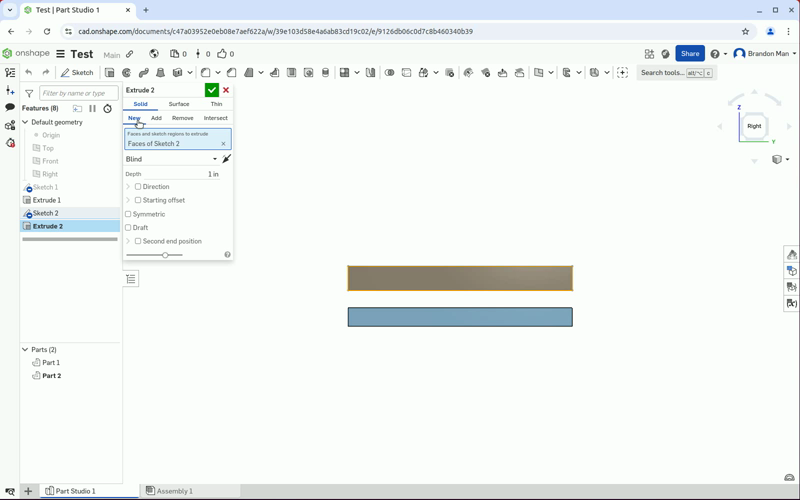
key(tab, 4)
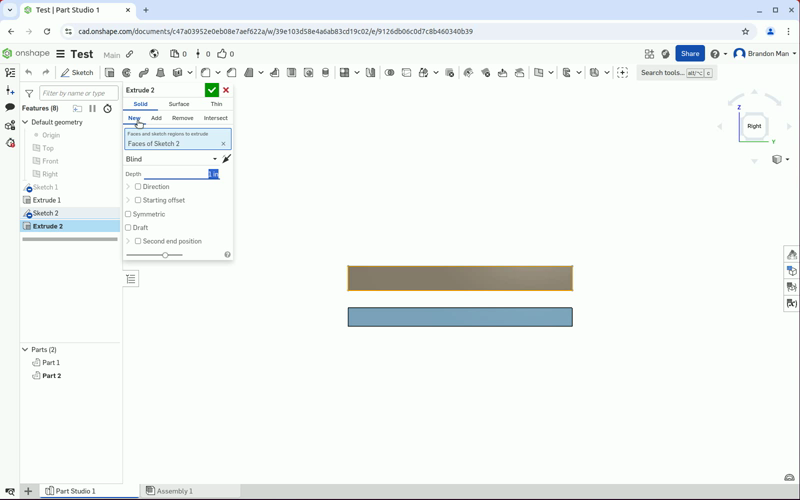
text(0.481)
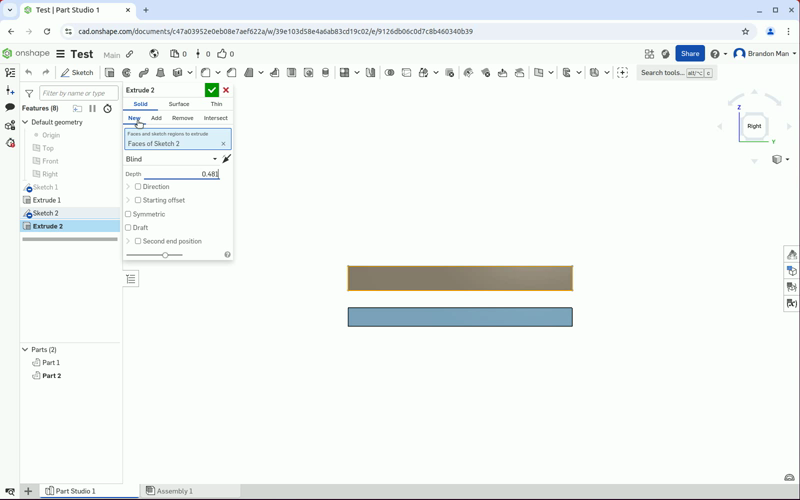
key(enter)
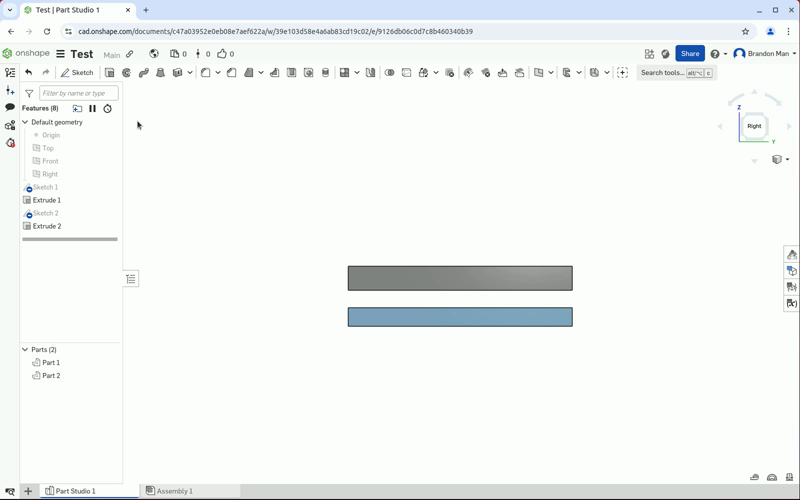
key(shift+h)
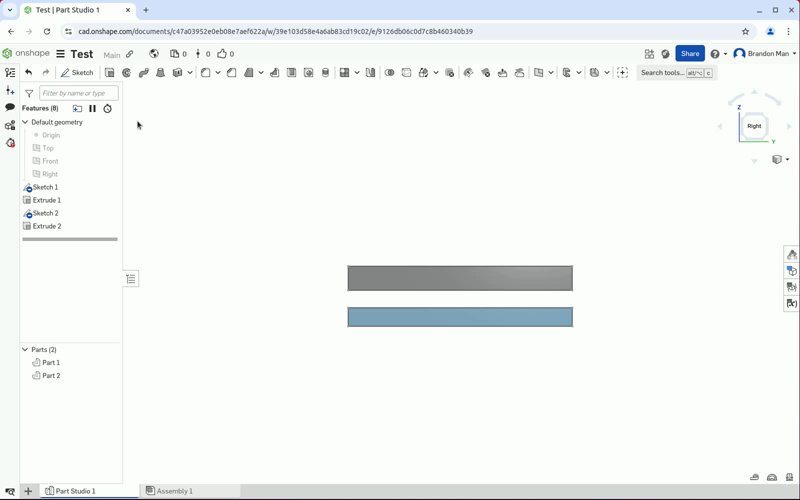
key(shift+h)
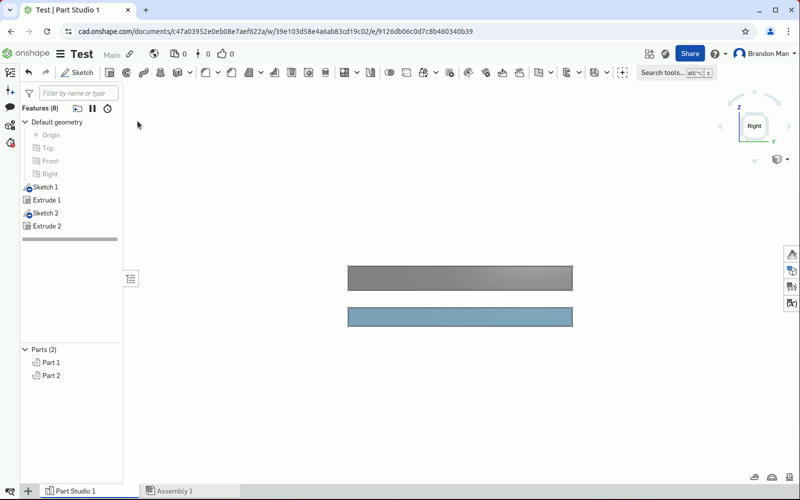
key(shift+7)
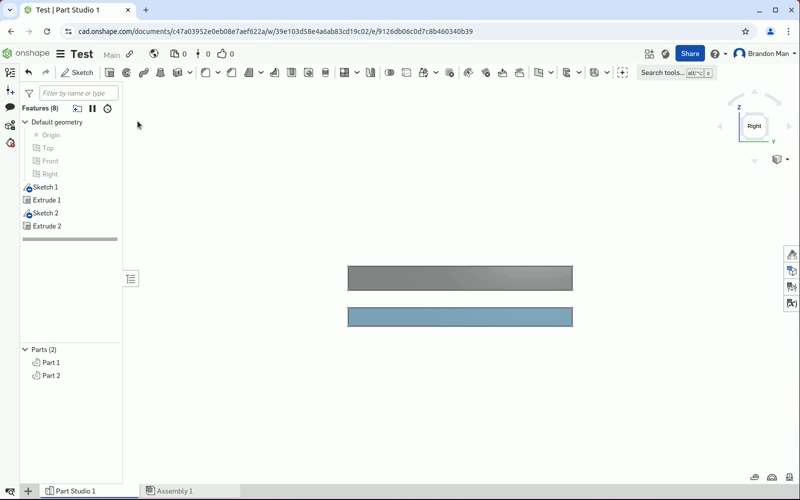
key(right, 2)
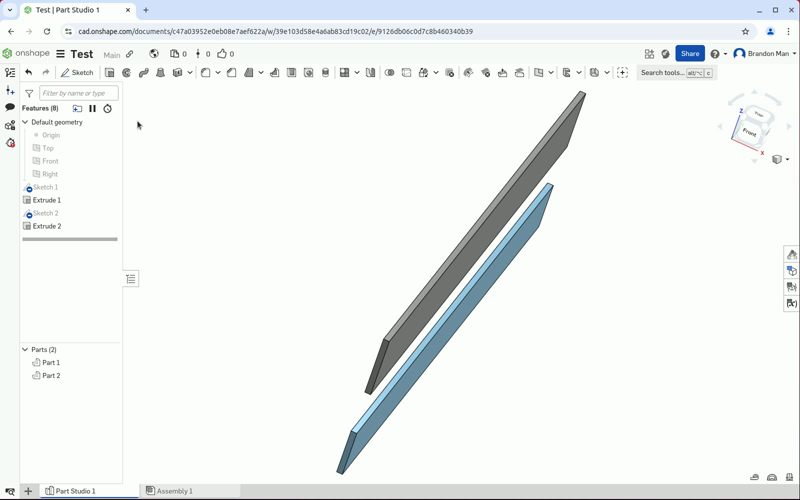
key(down, 2)
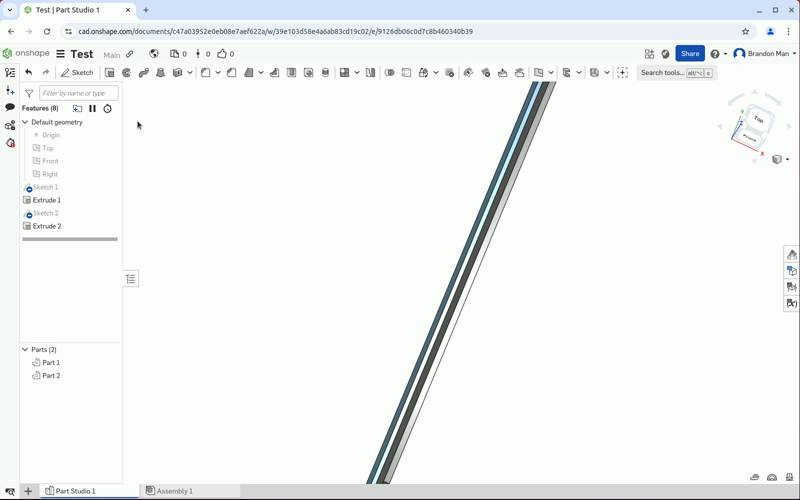
key(up, 2)
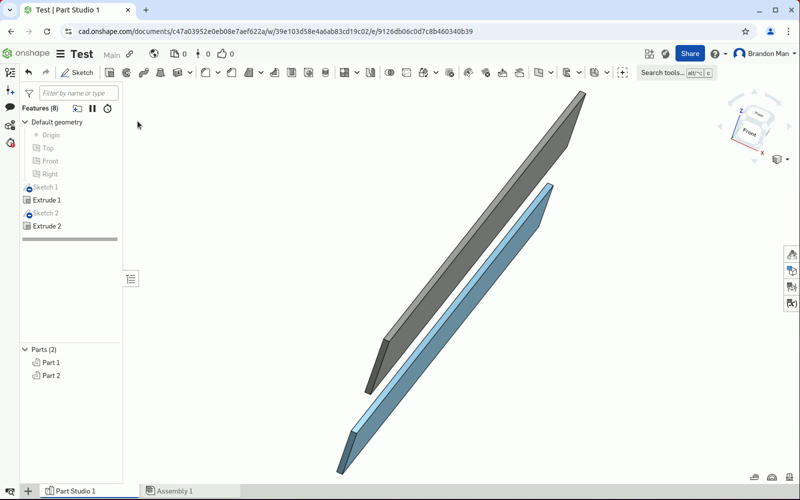
key(left, 2)
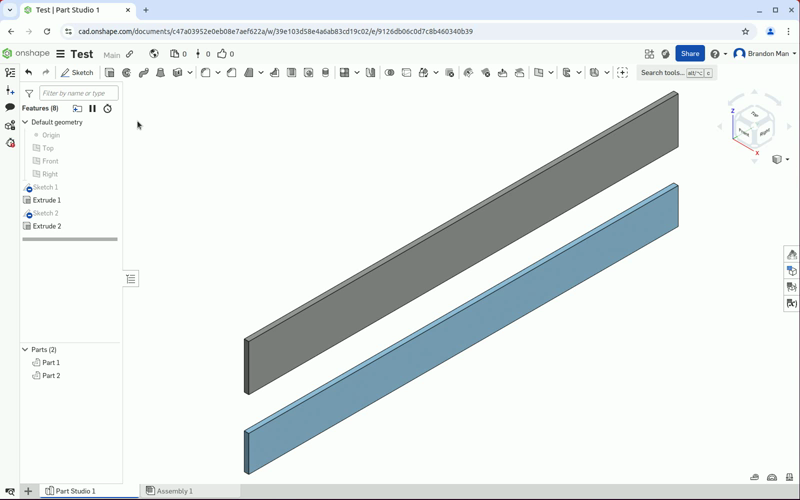
mouse_move(73, 189)
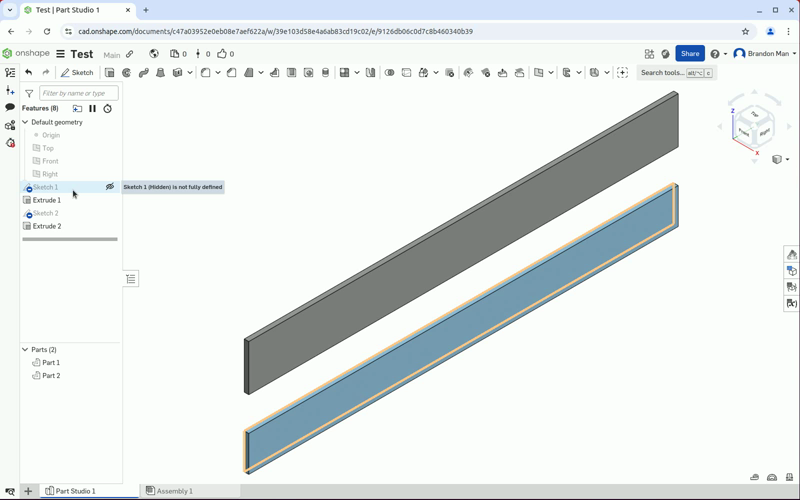
click(73, 189)